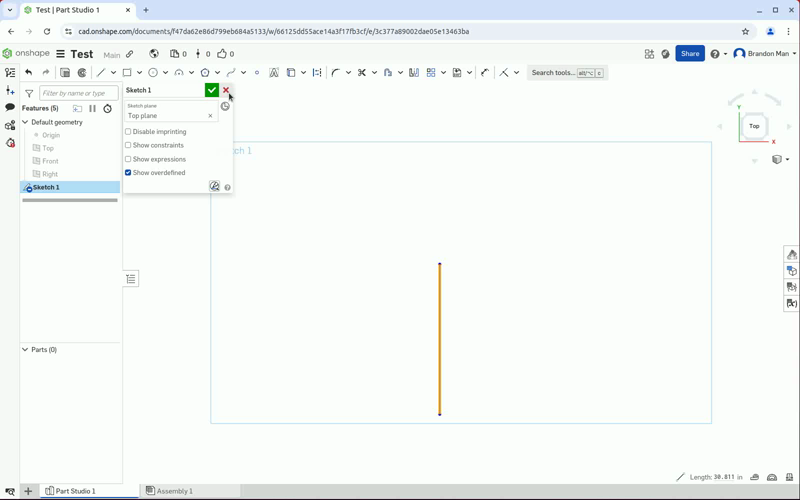
key(shift+h)
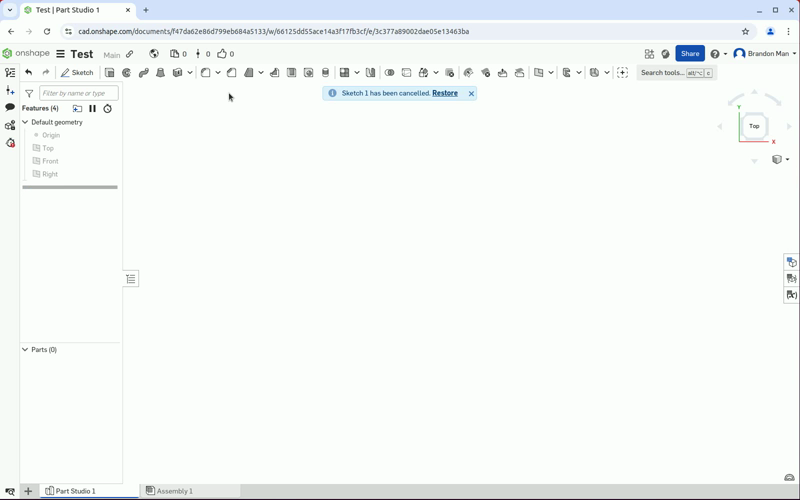
mouse_move(73, 352)
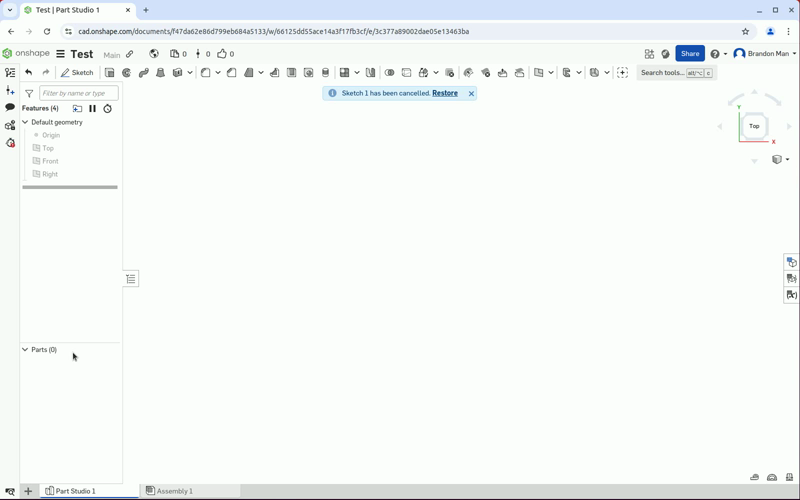
key(y)
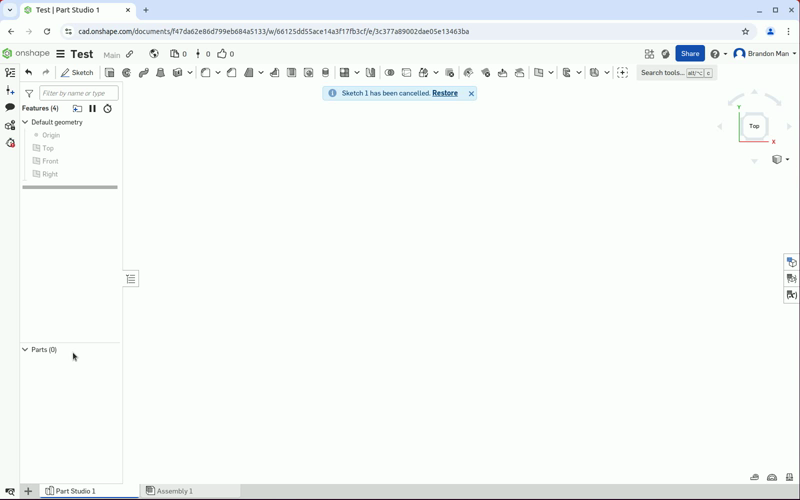
key(shift+p)
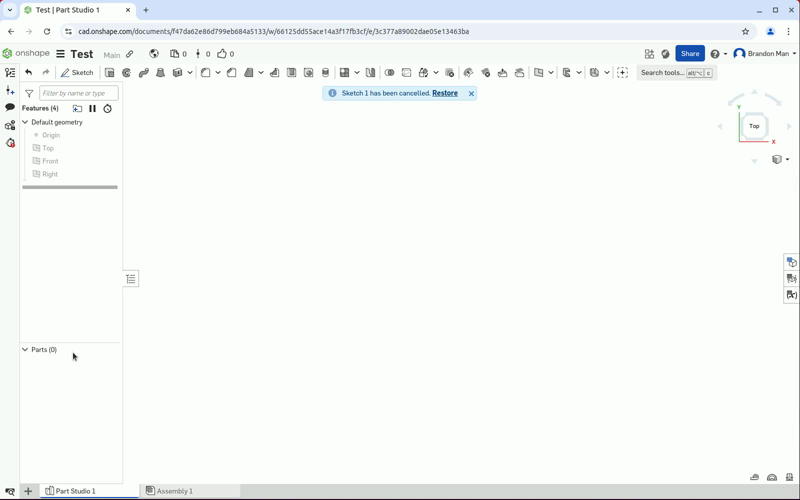
key(space)
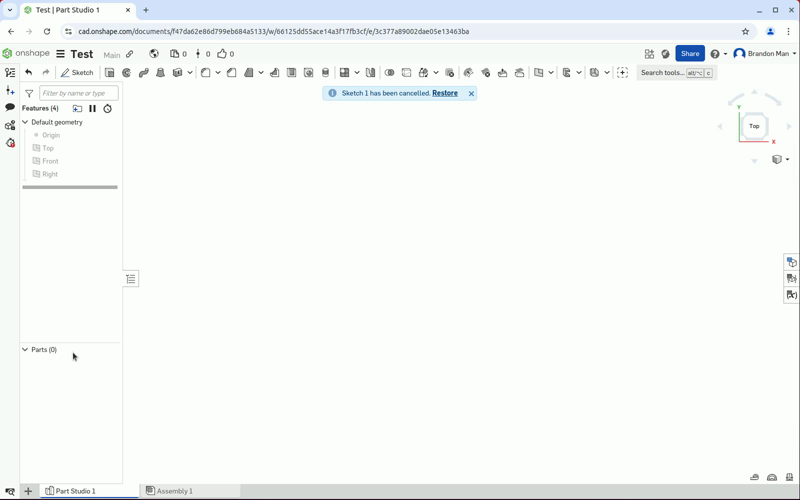
key_down(shift)
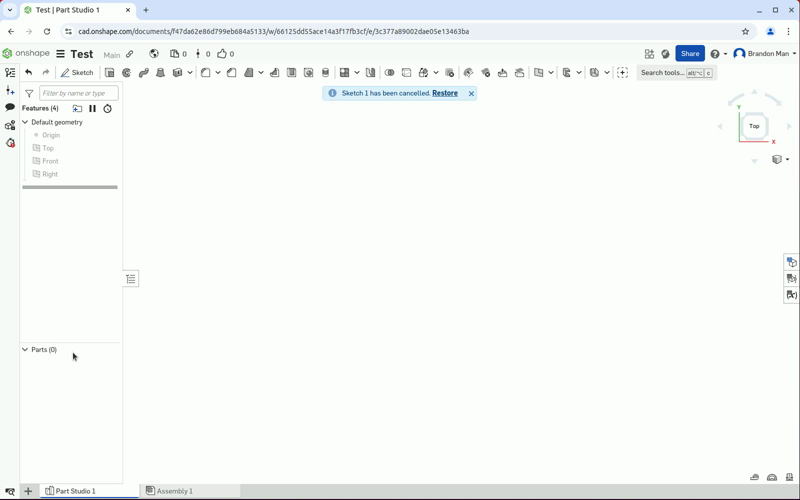
key(up)
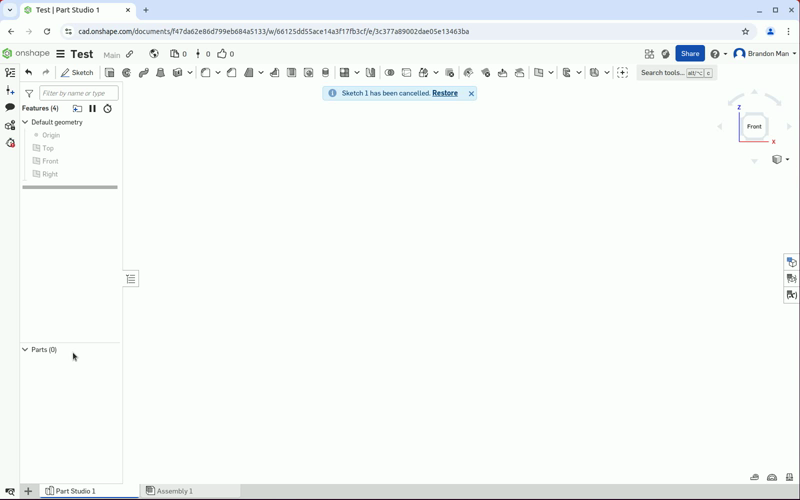
key_up(shift)
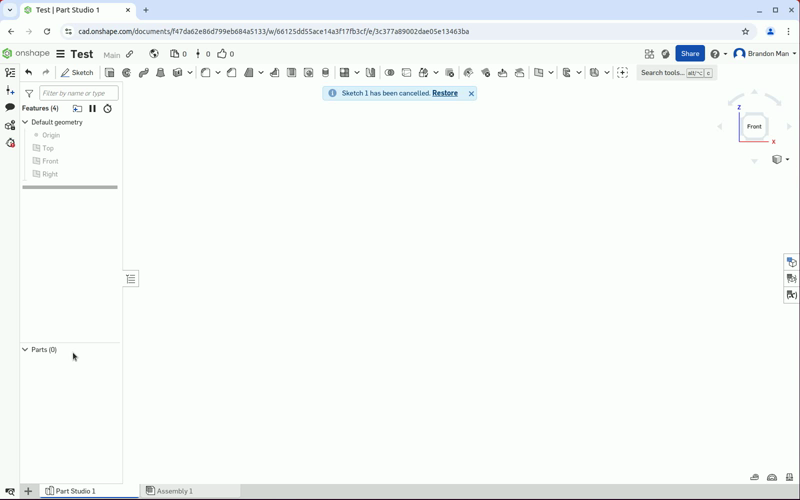
mouse_move(73, 352)
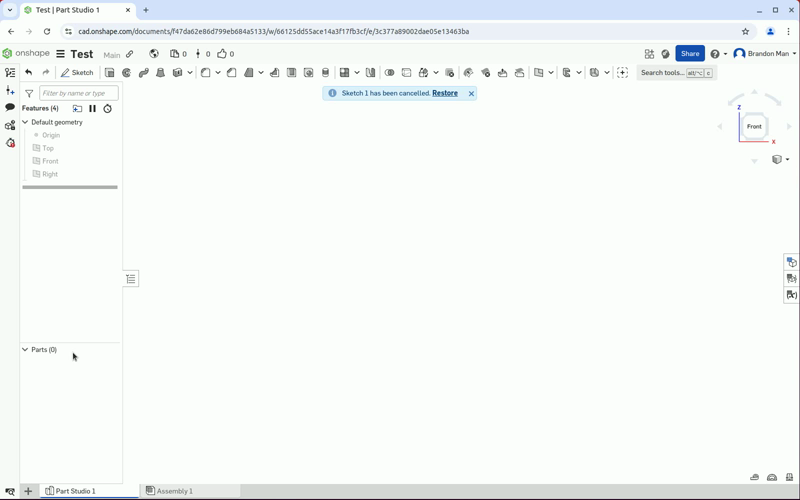
key(shift+y)
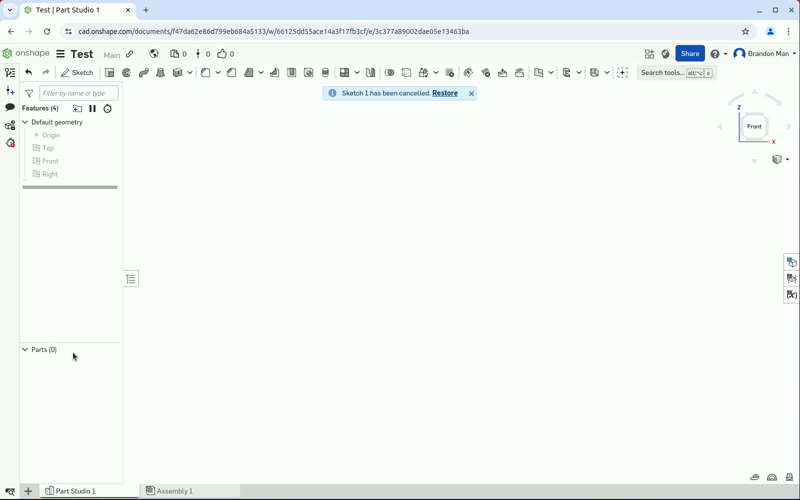
key(shift+s)
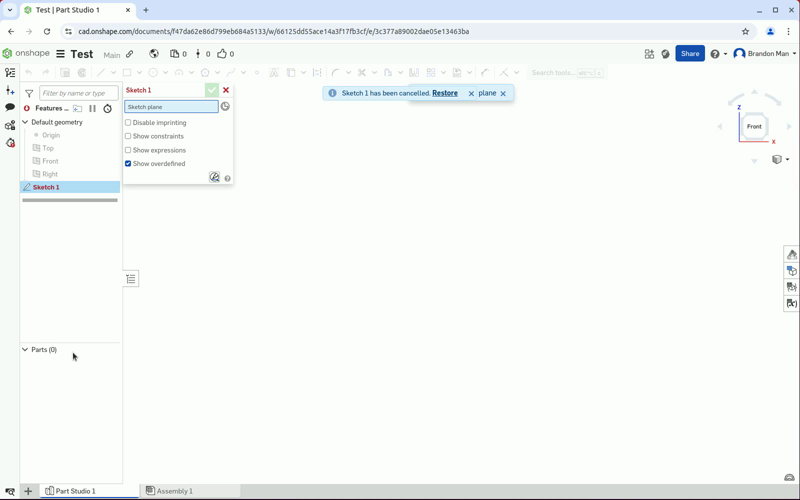
mouse_move(73, 163)
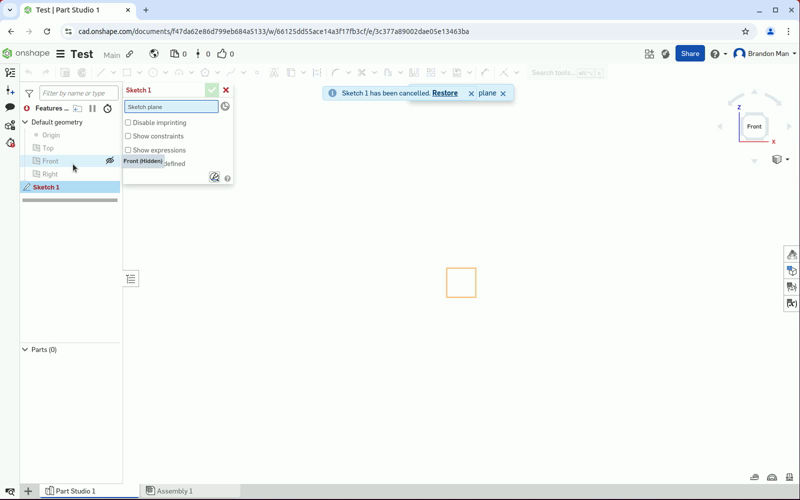
click(73, 163)
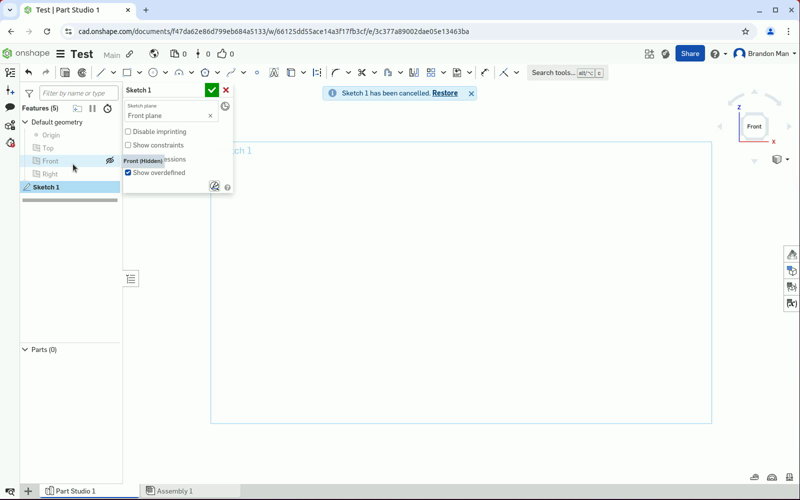
mouse_move(73, 352)
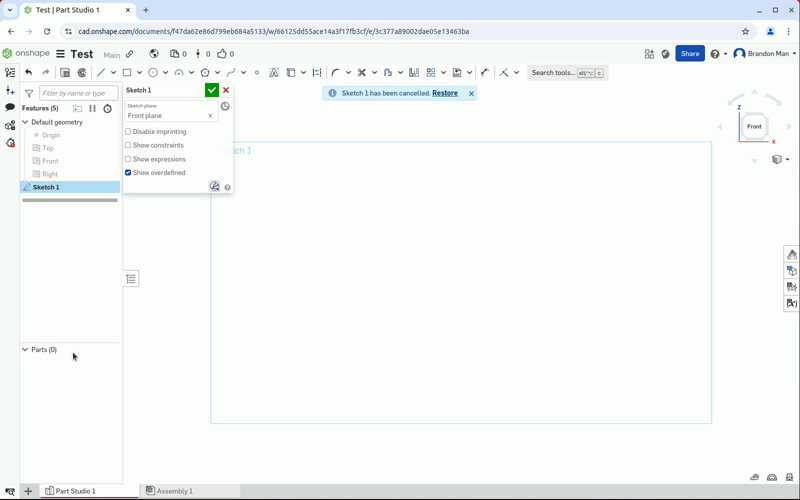
key(y)
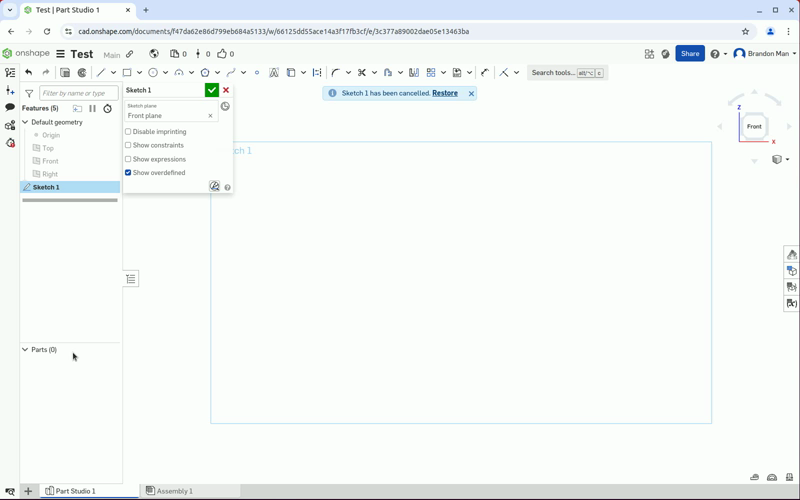
key(l)
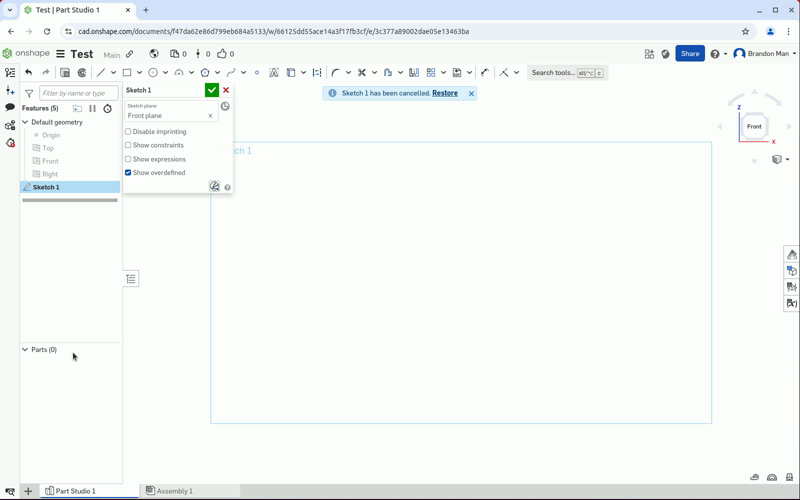
key_down(shift)
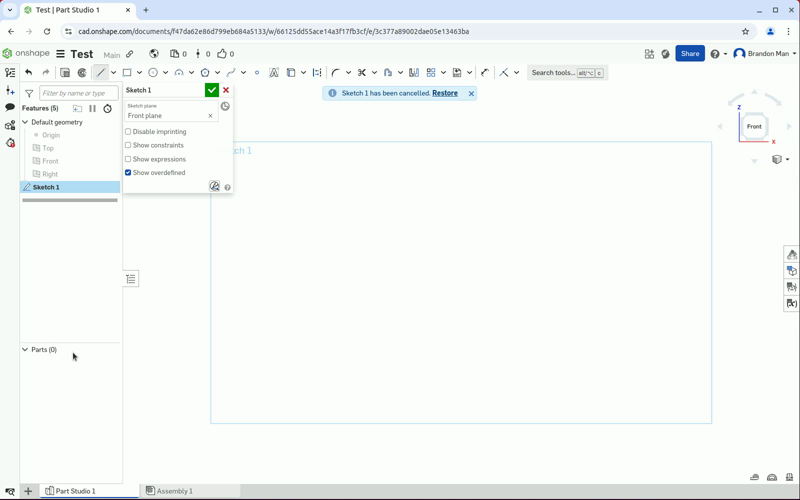
mouse_move(460, 282)
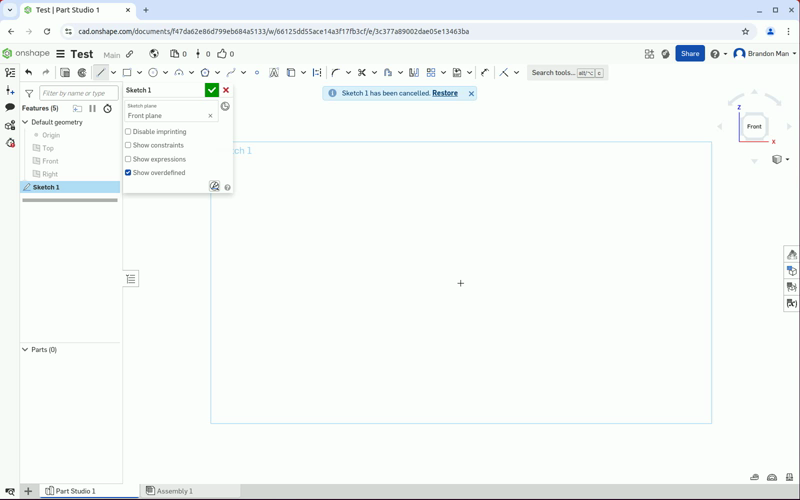
click(460, 282)
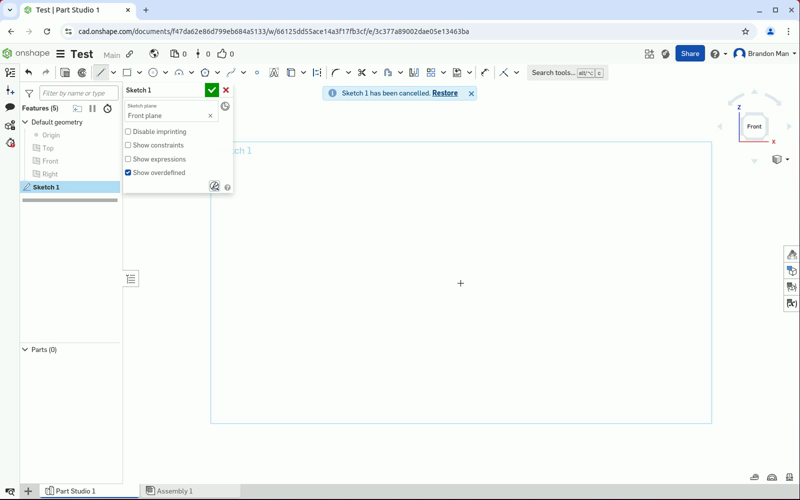
key_up(shift)
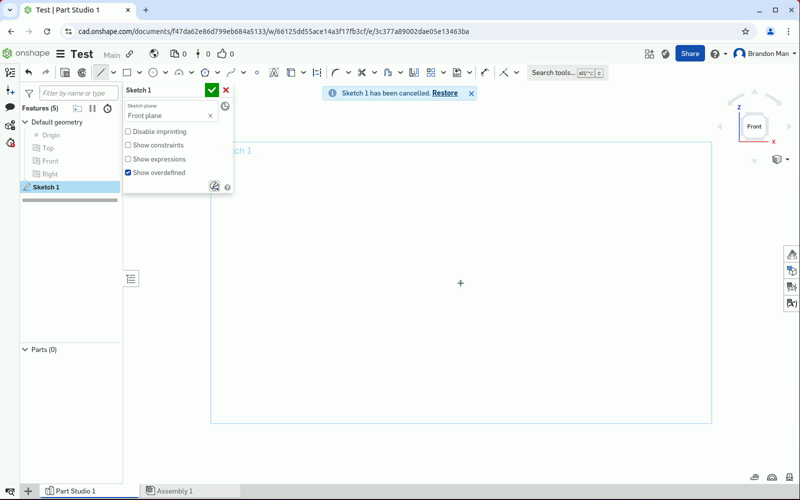
key_down(shift)
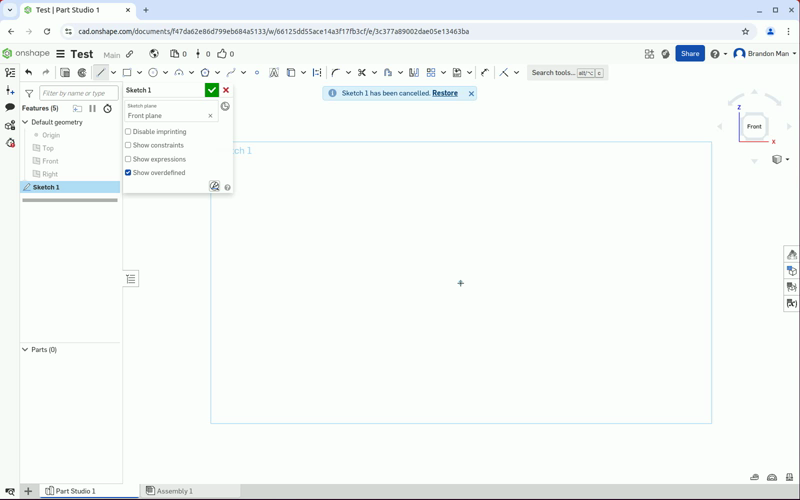
mouse_move(573, 282)
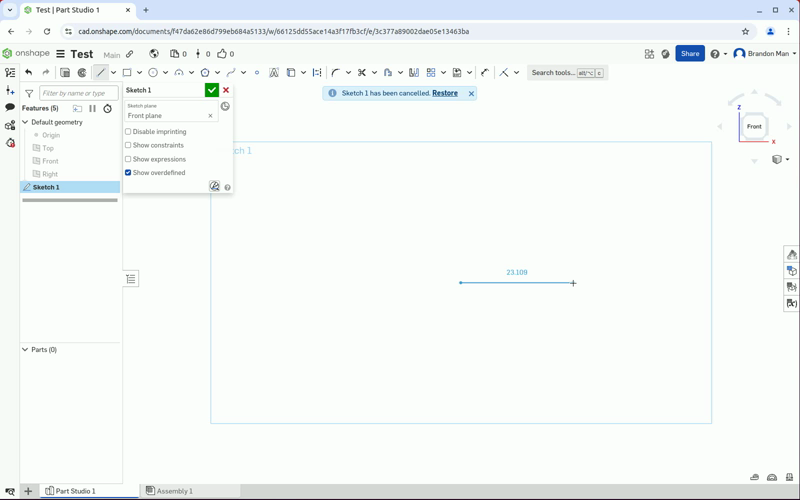
click(573, 282)
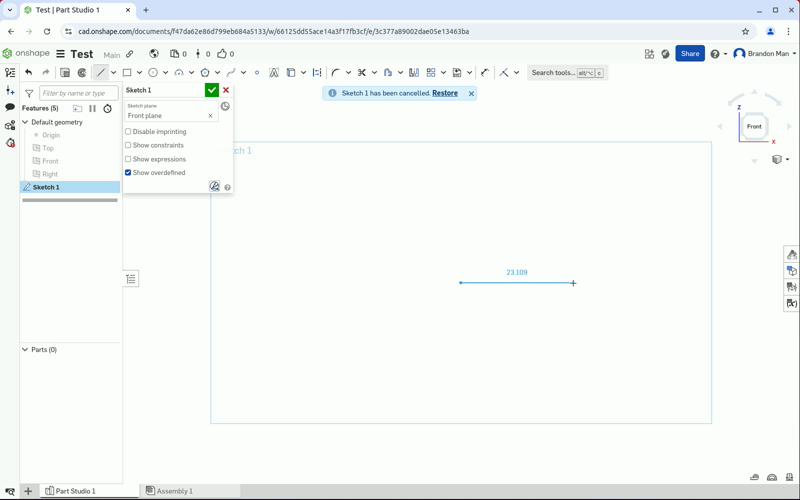
key_up(shift)
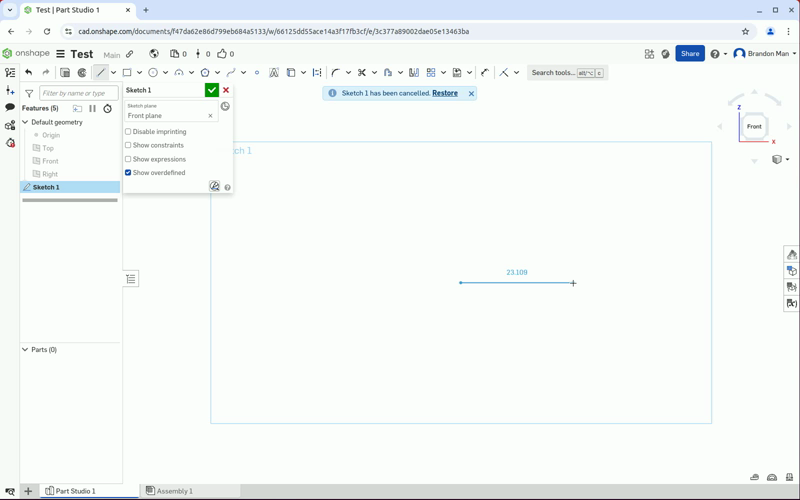
key_down(shift)
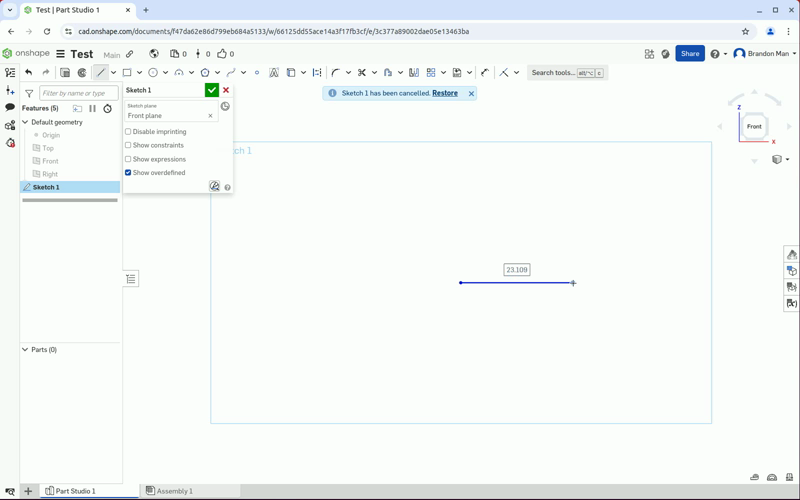
mouse_move(589, 282)
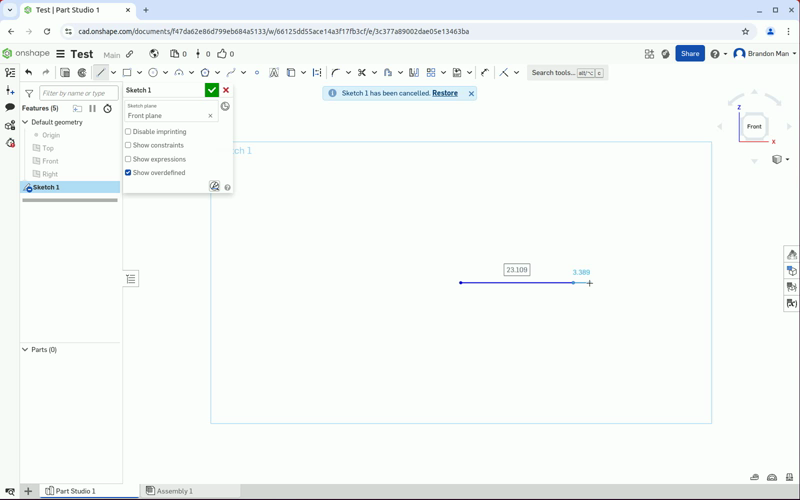
mouse_move(573, 245)
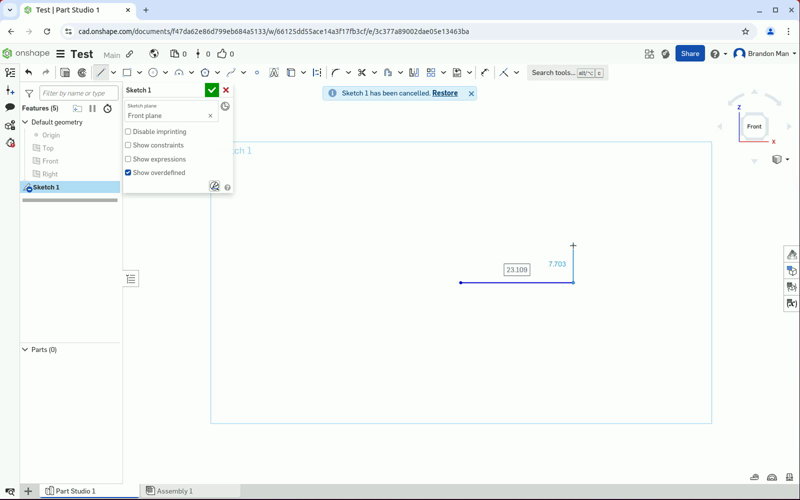
click(573, 245)
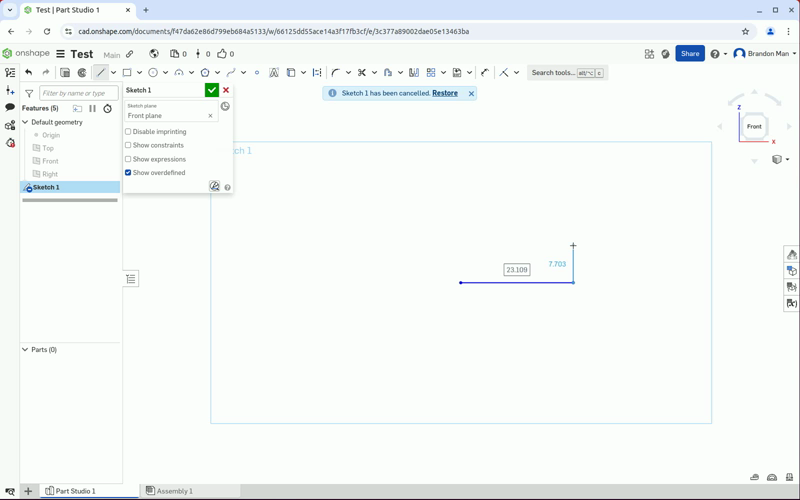
key_up(shift)
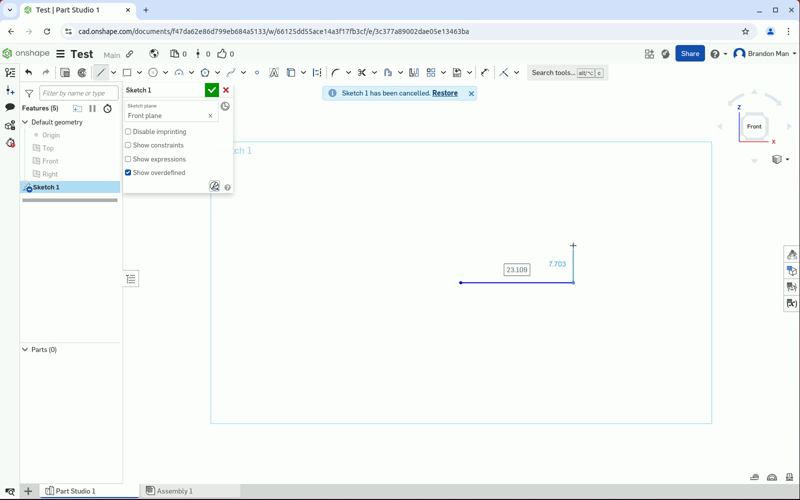
key_down(shift)
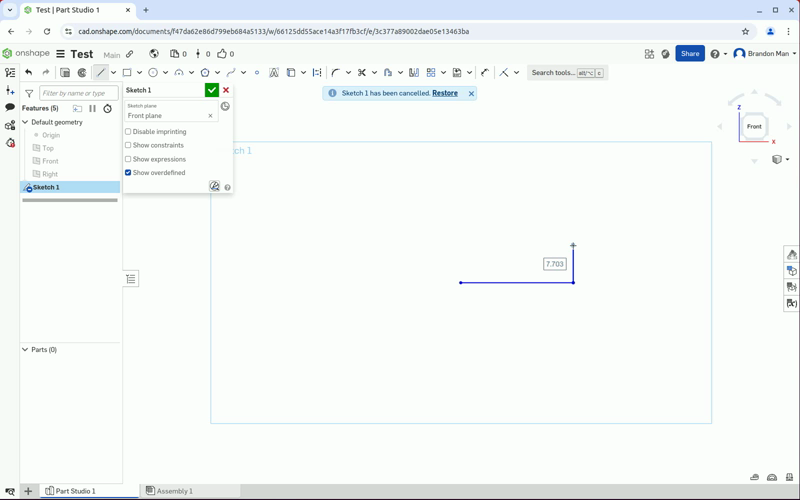
mouse_move(460, 245)
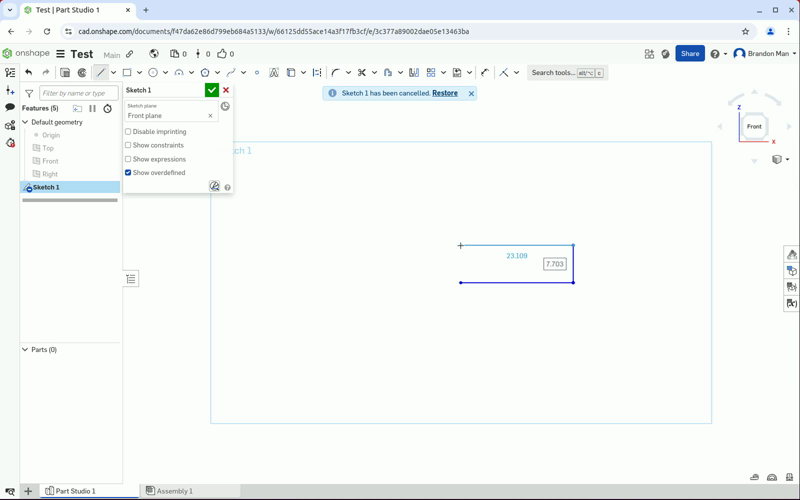
click(460, 245)
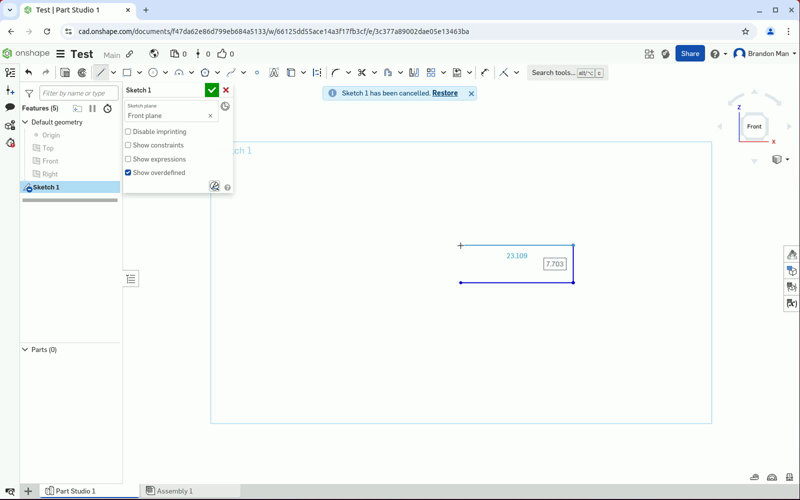
key_up(shift)
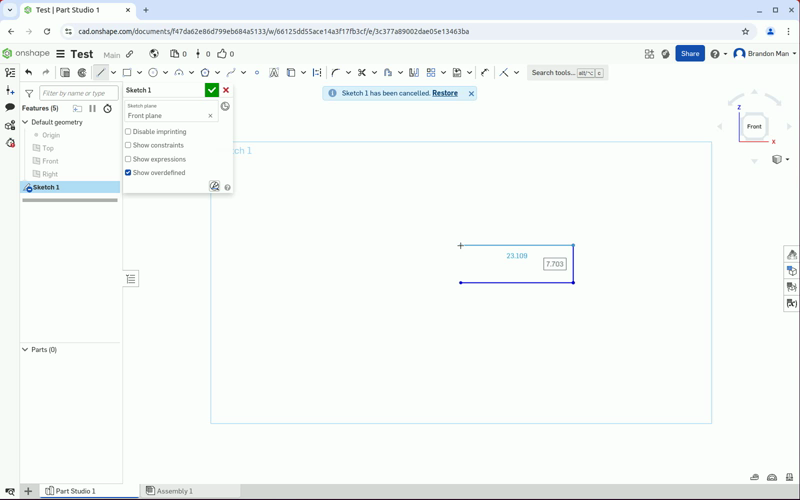
mouse_move(490, 245)
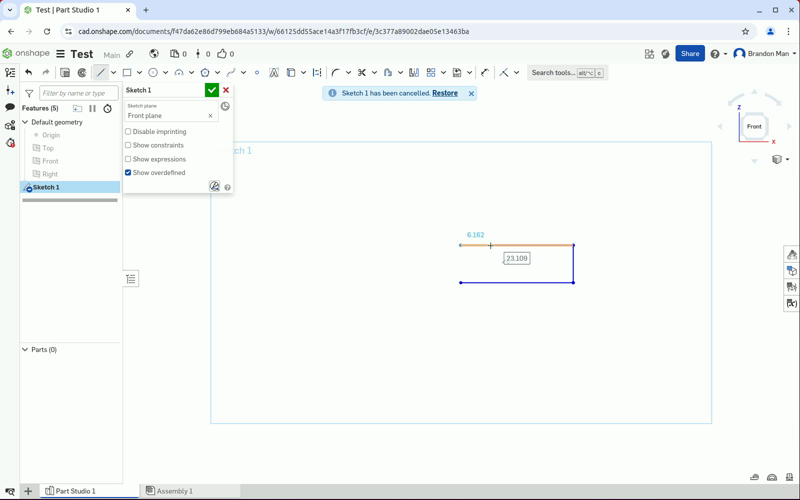
key_down(shift)
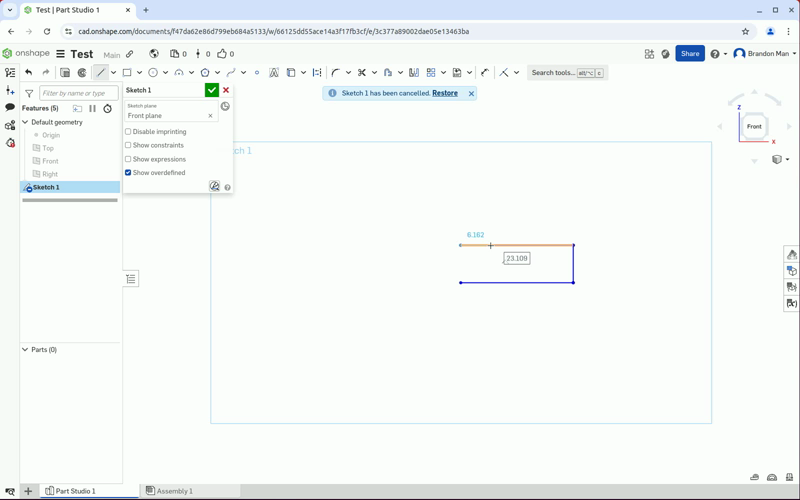
mouse_move(460, 282)
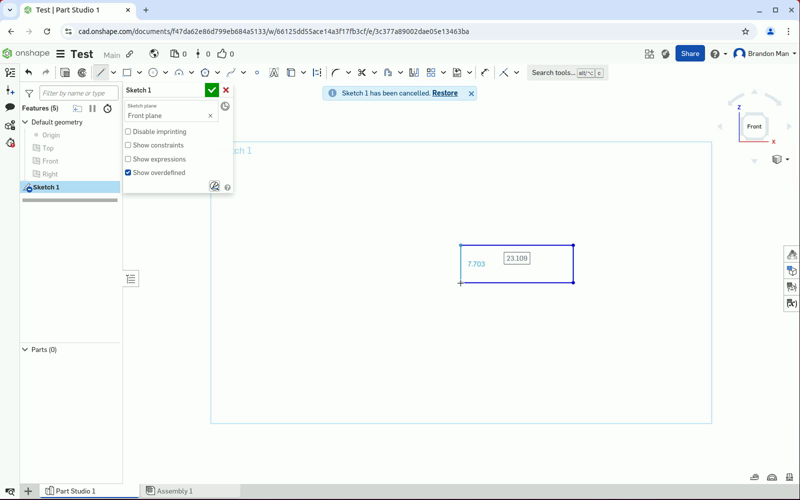
key_up(shift)
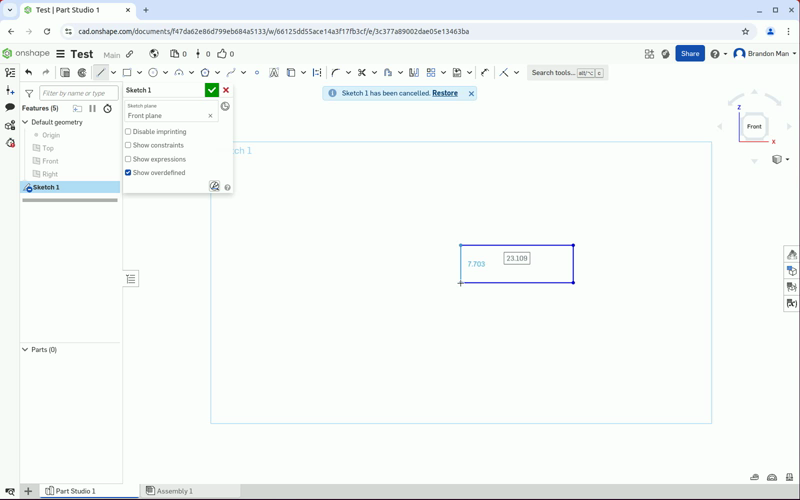
click(460, 282)
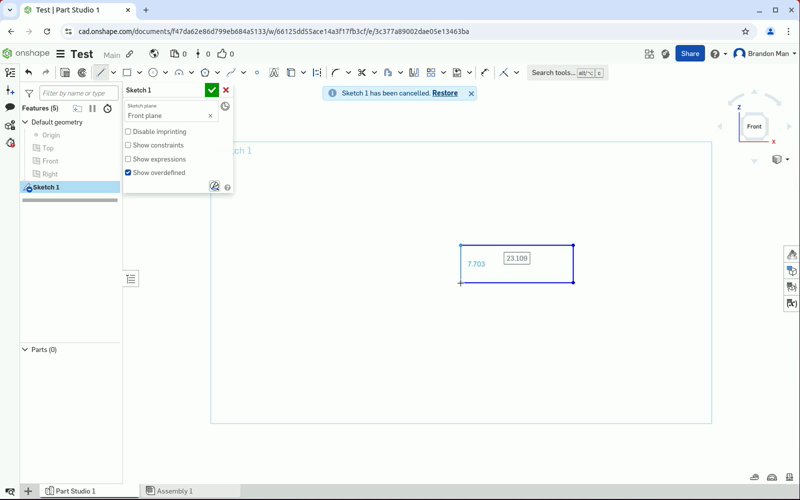
key(esc)
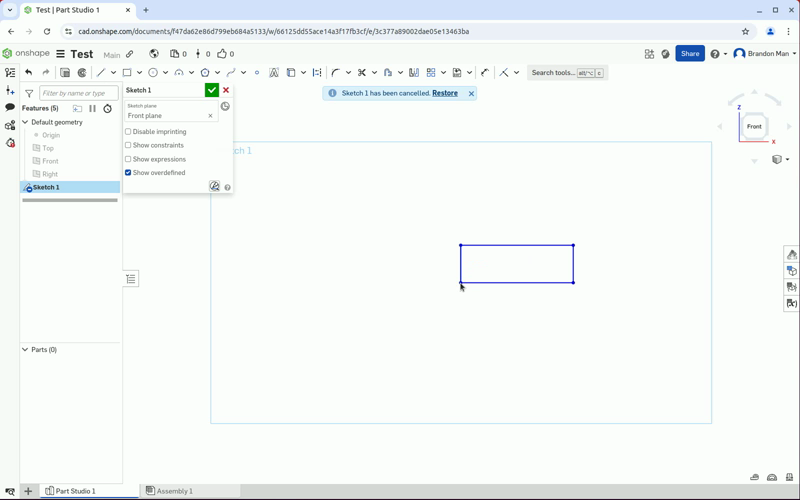
mouse_move(562, 269)
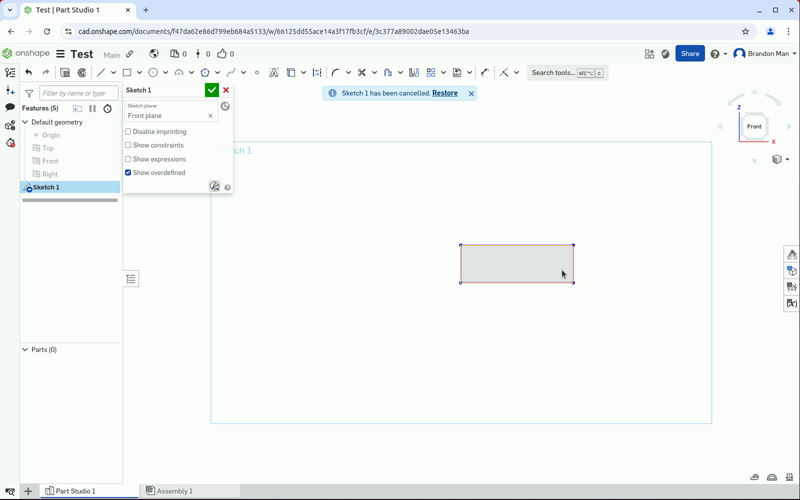
click(562, 269)
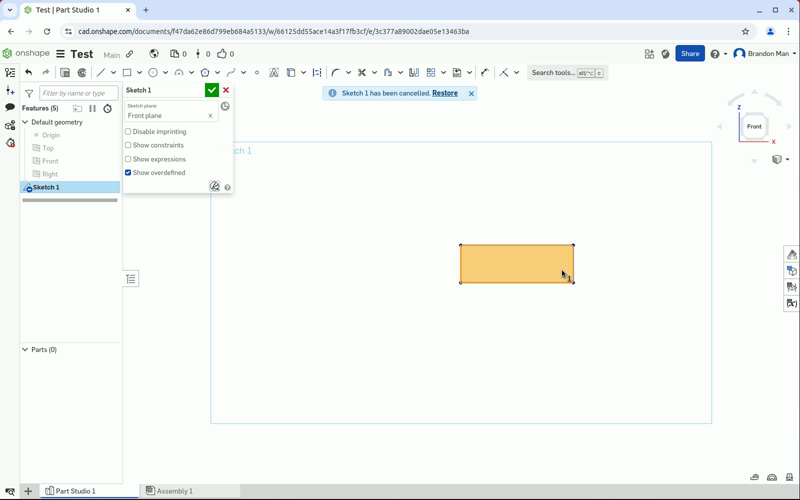
mouse_move(73, 352)
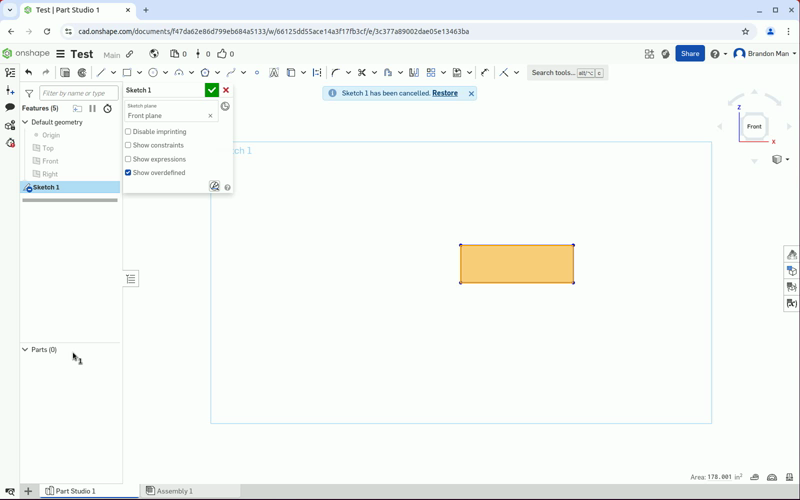
key(shift+y)
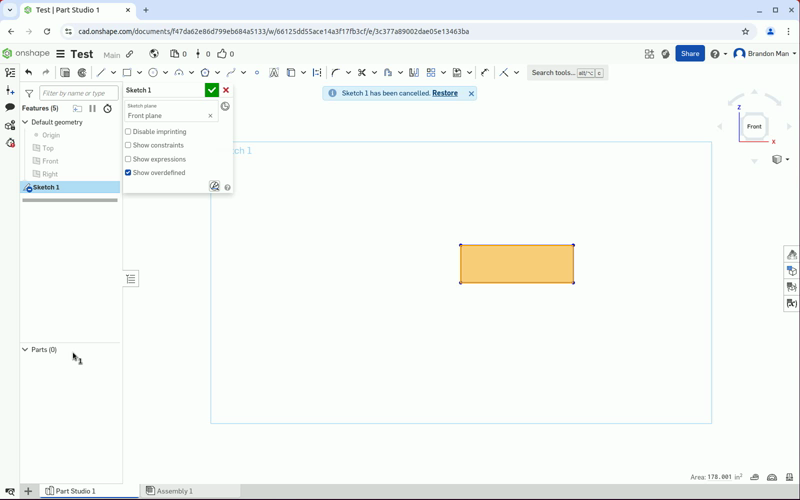
key(shift+e)
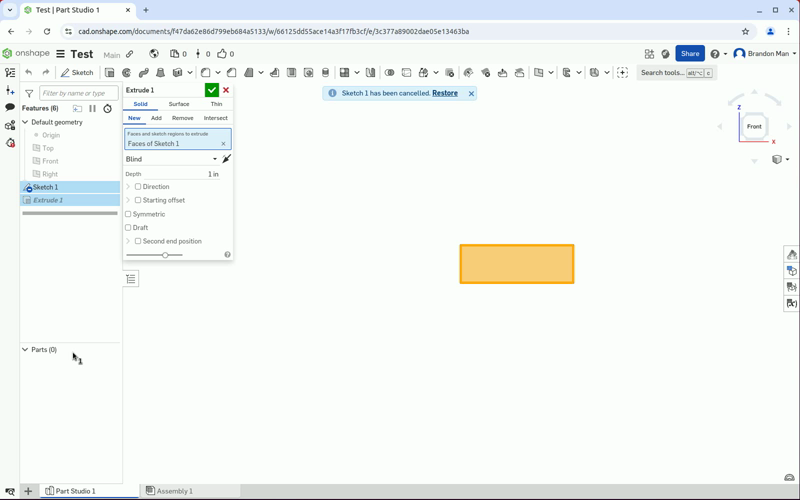
mouse_move(143, 106)
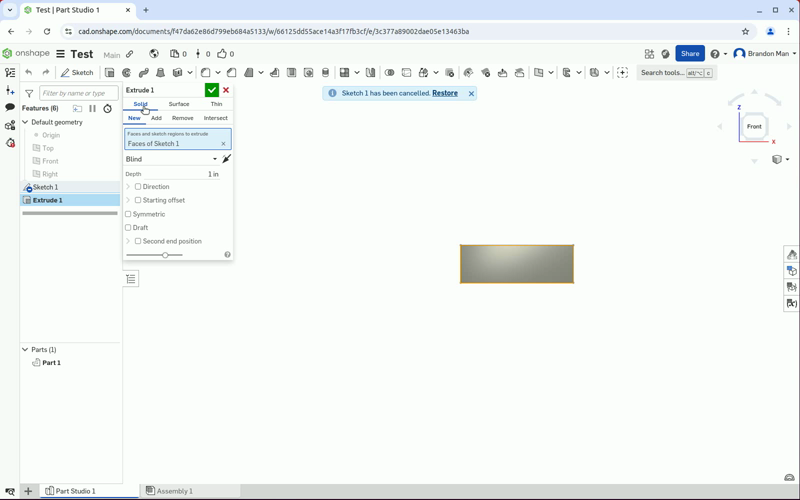
click(143, 106)
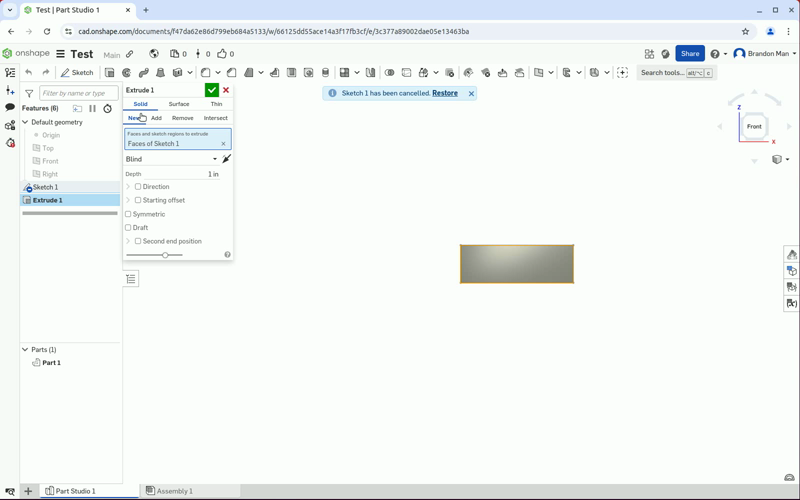
mouse_move(137, 120)
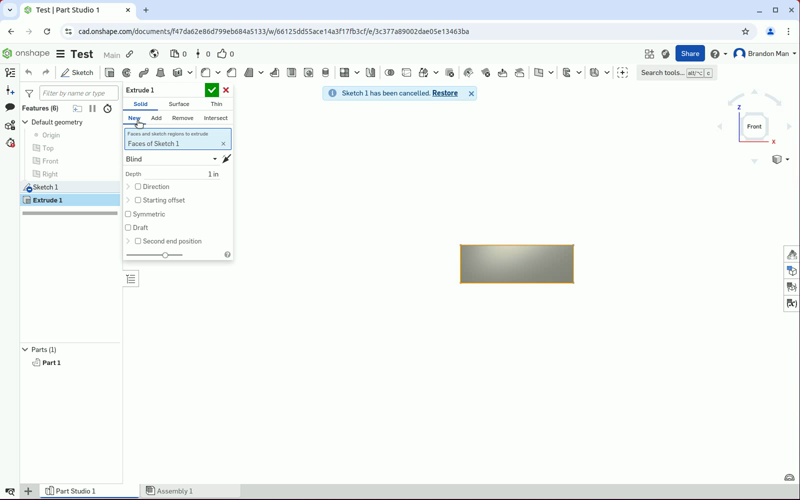
click(137, 120)
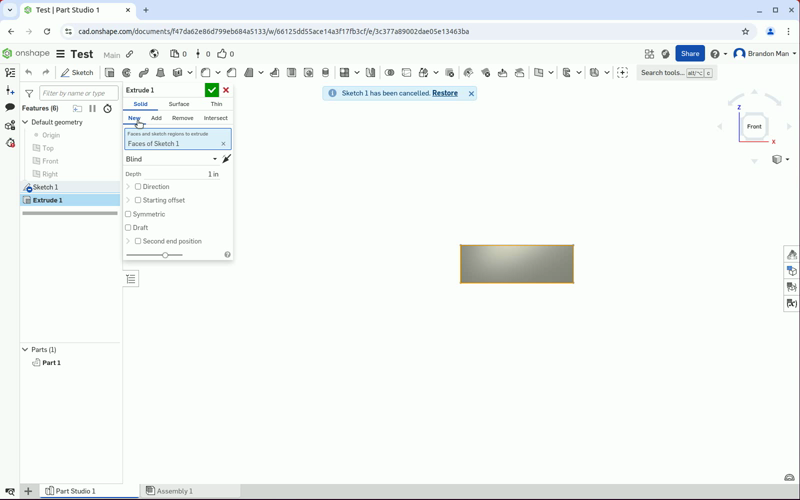
key(tab, 4)
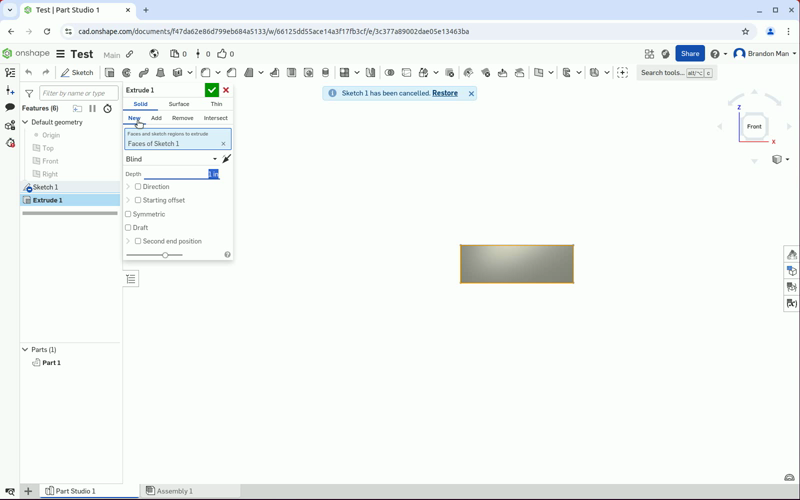
text(11.554)
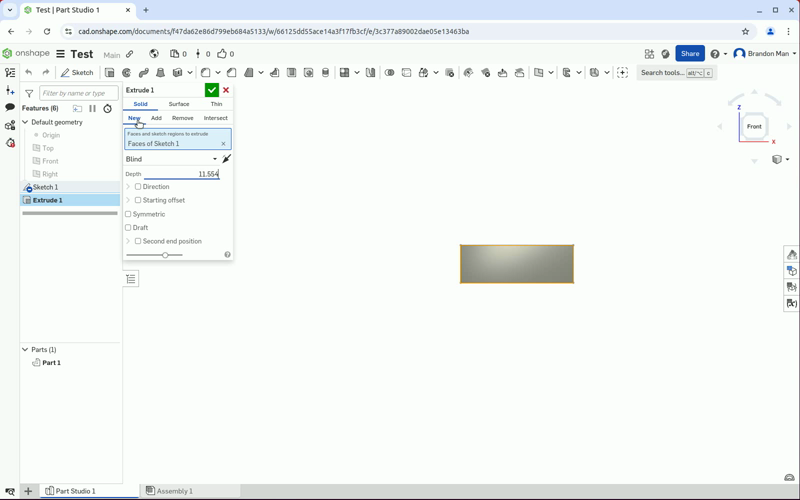
key(enter)
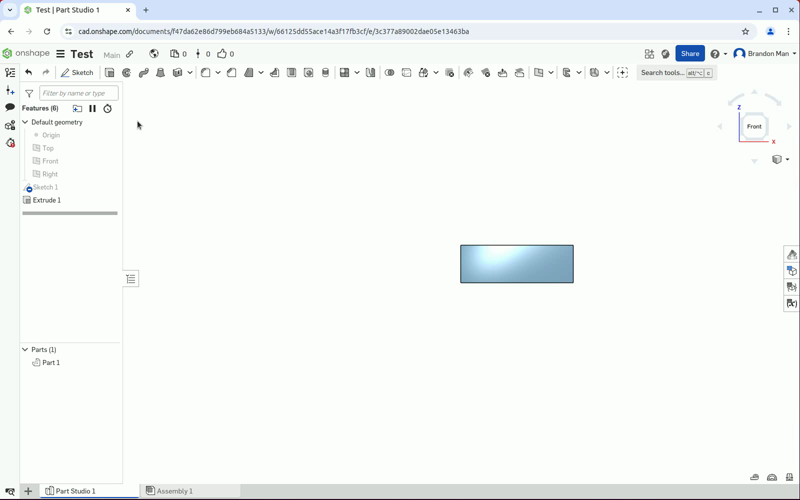
key(shift+h)
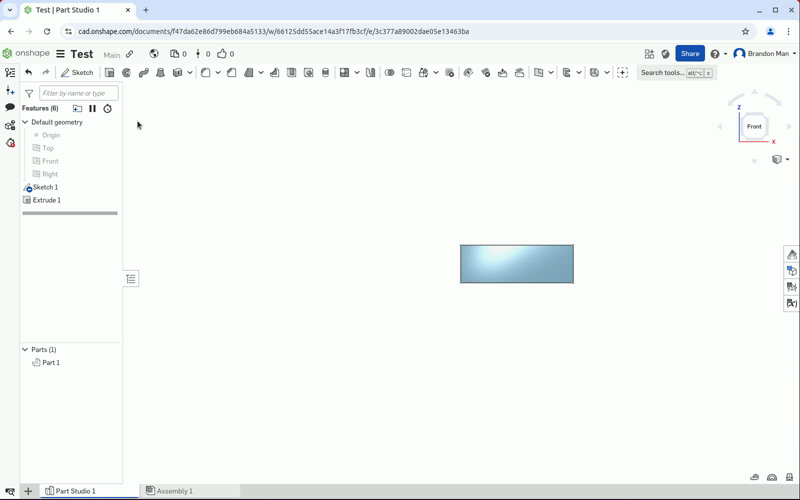
key(shift+h)
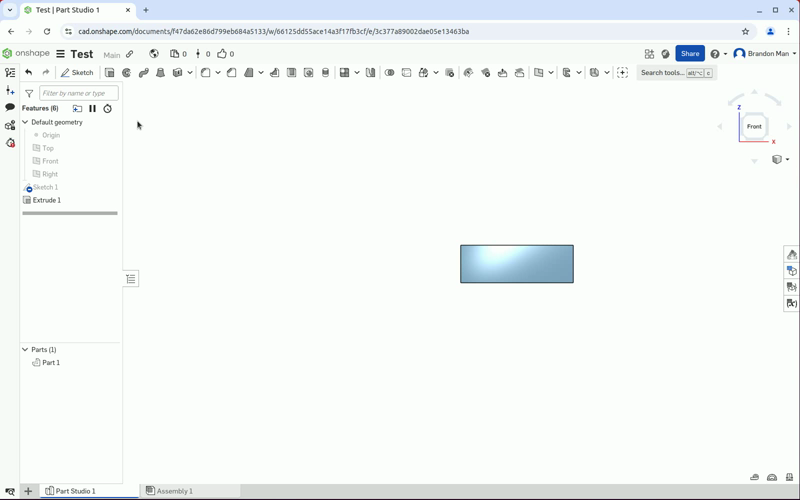
mouse_move(73, 189)
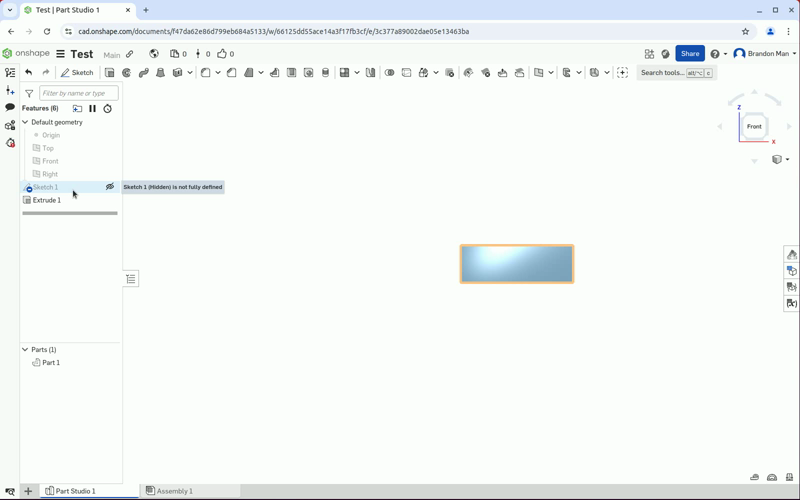
click(73, 189)
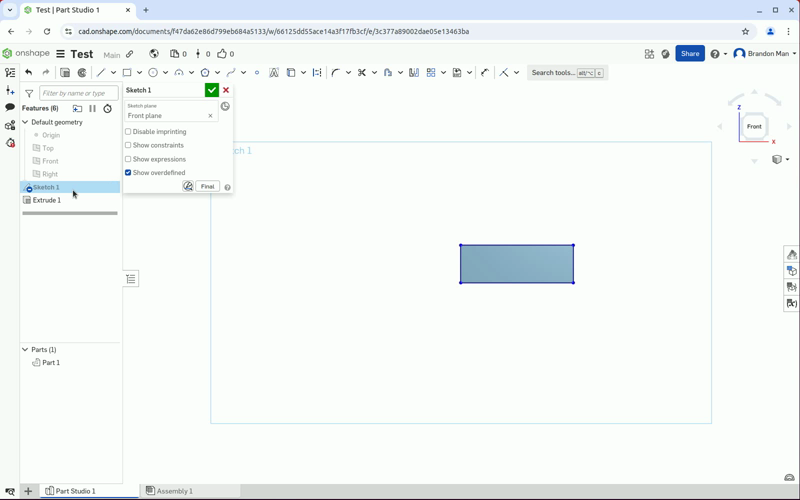
mouse_move(229, 92)
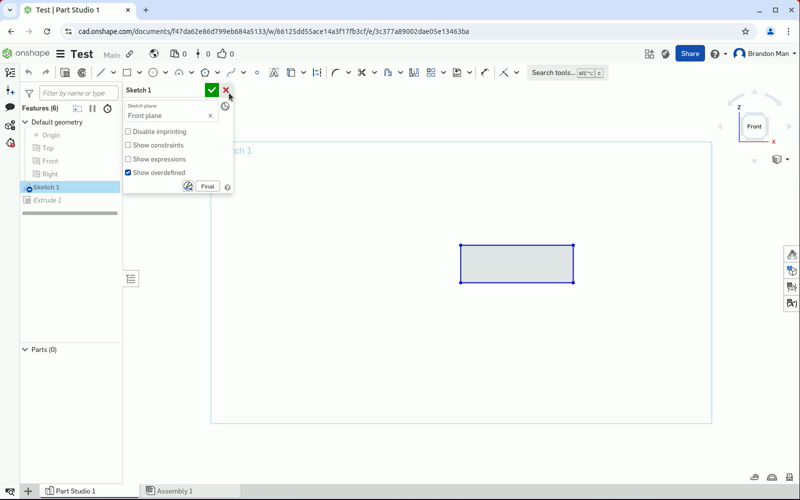
click(229, 92)
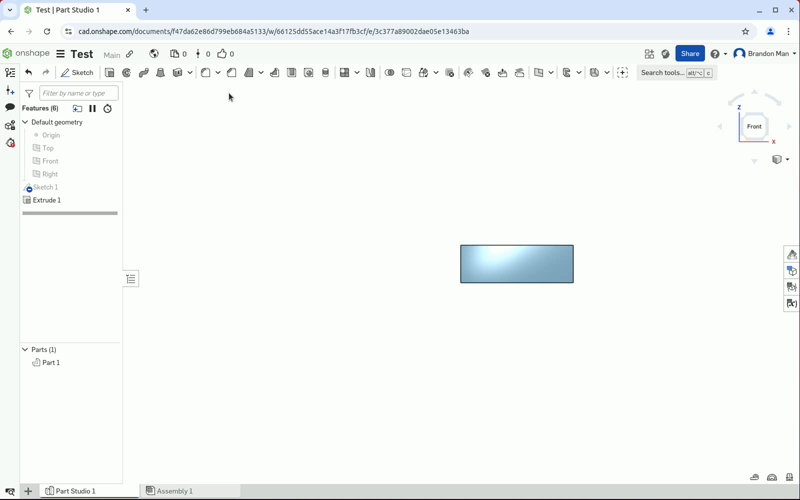
mouse_move(541, 75)
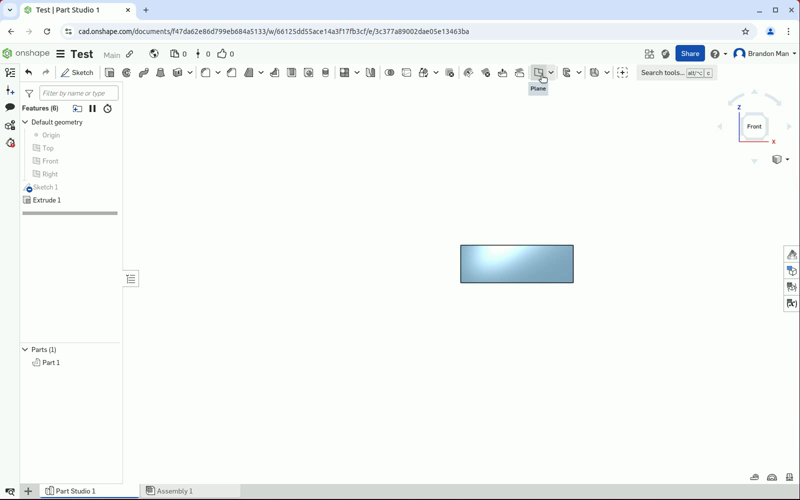
click(541, 75)
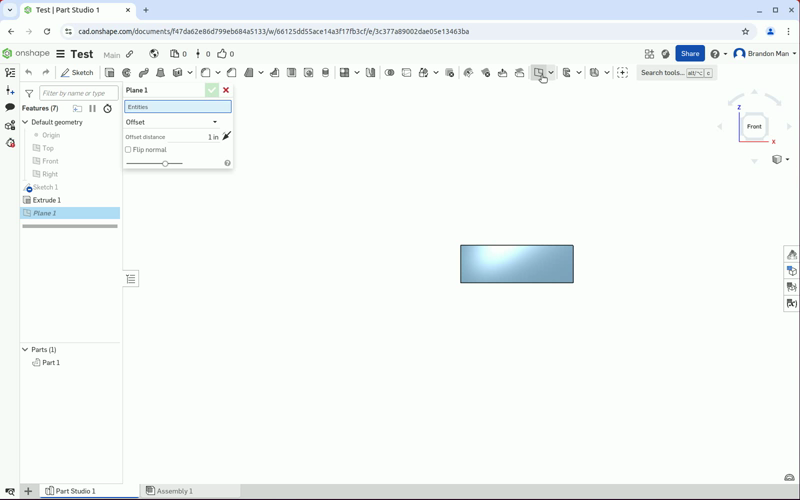
mouse_move(73, 163)
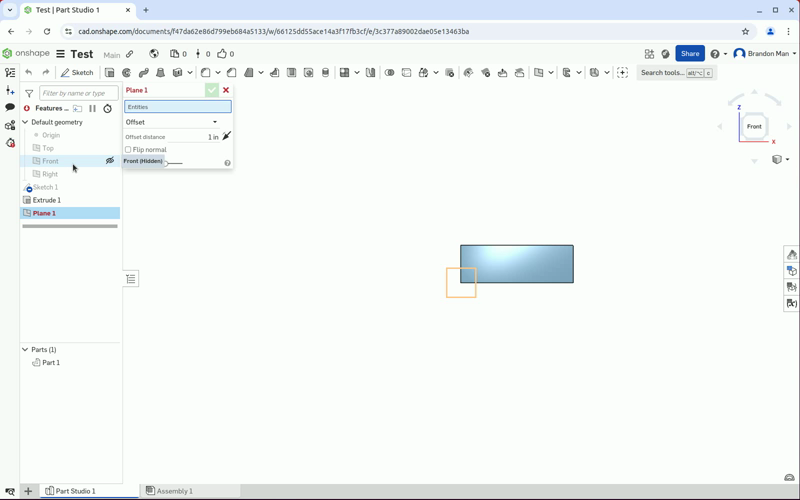
click(73, 163)
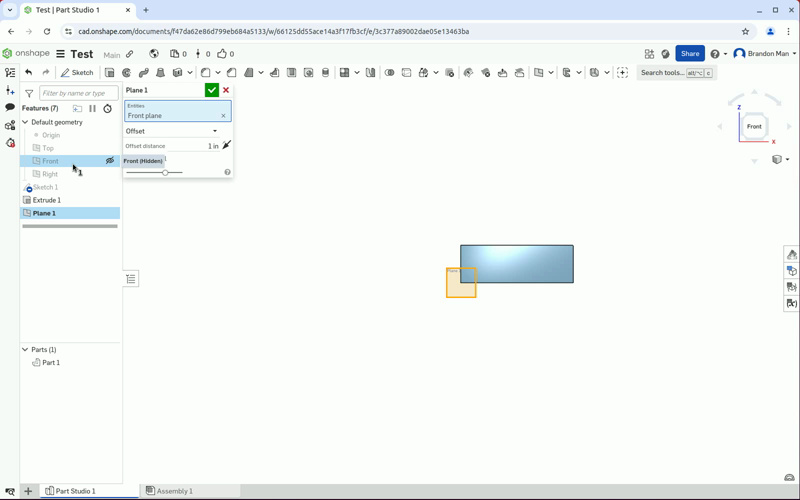
key(tab, 2)
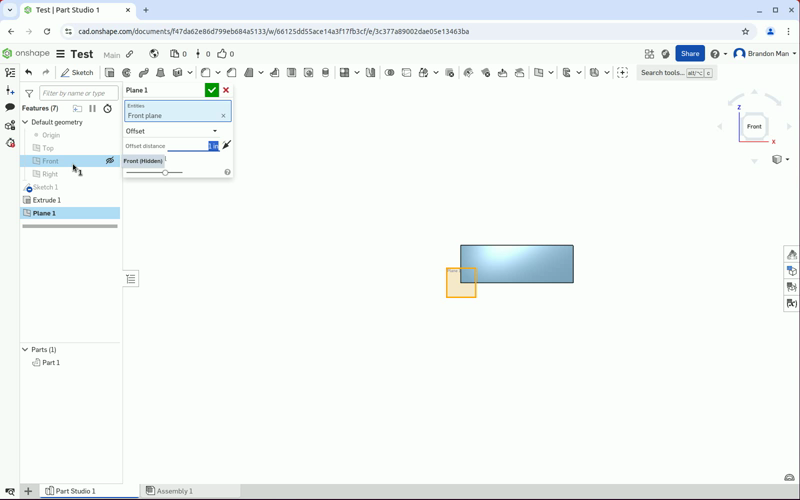
text(11.554)
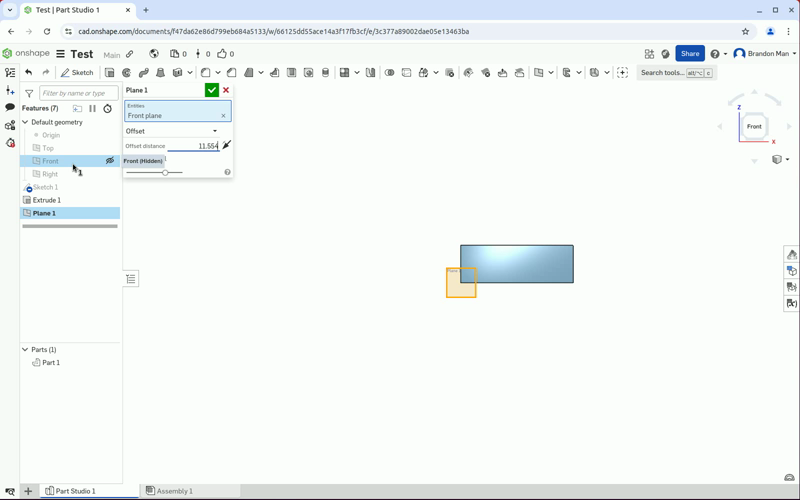
key(enter, 2)
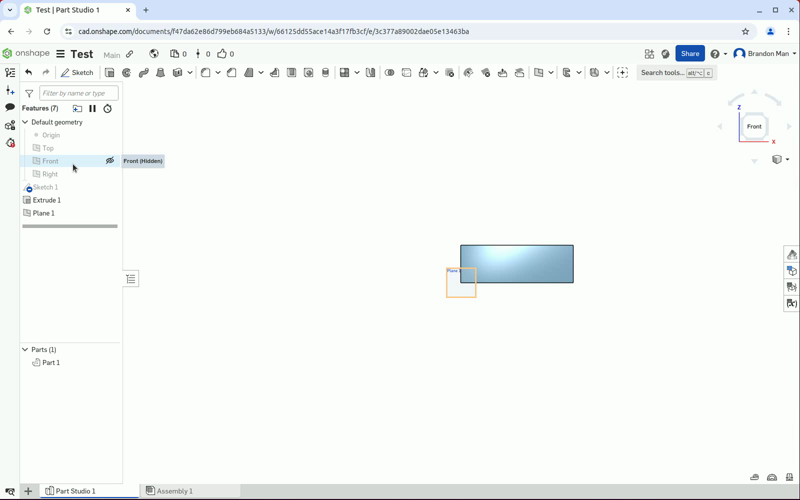
key(shift+s)
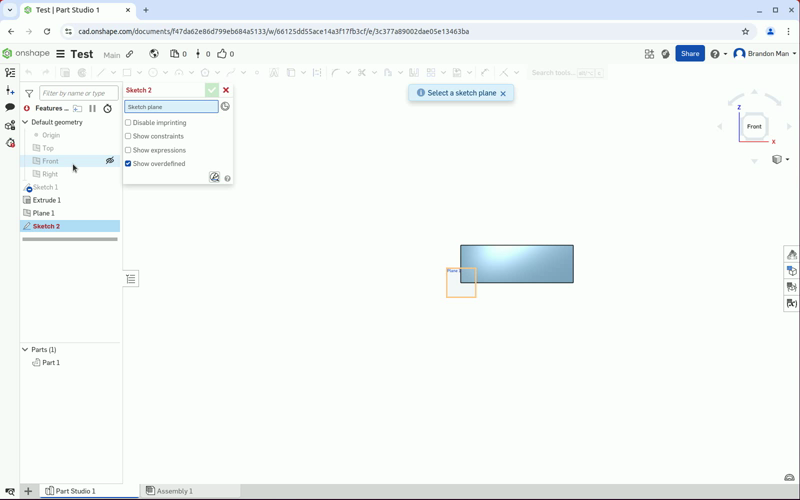
mouse_move(73, 215)
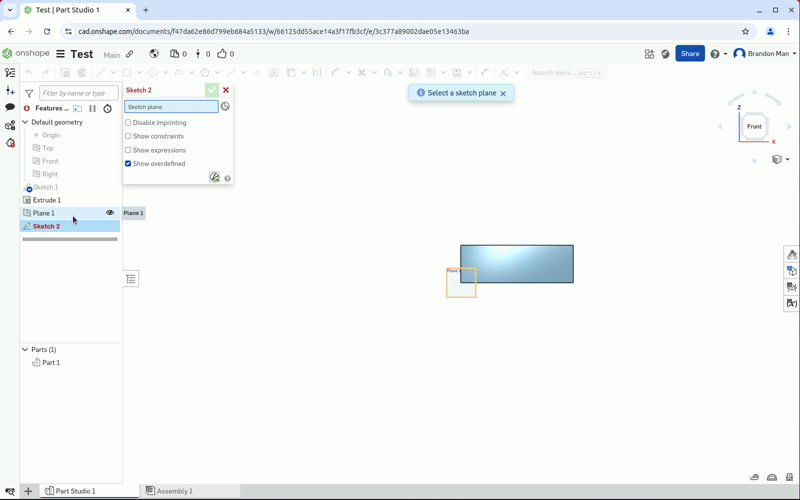
click(73, 215)
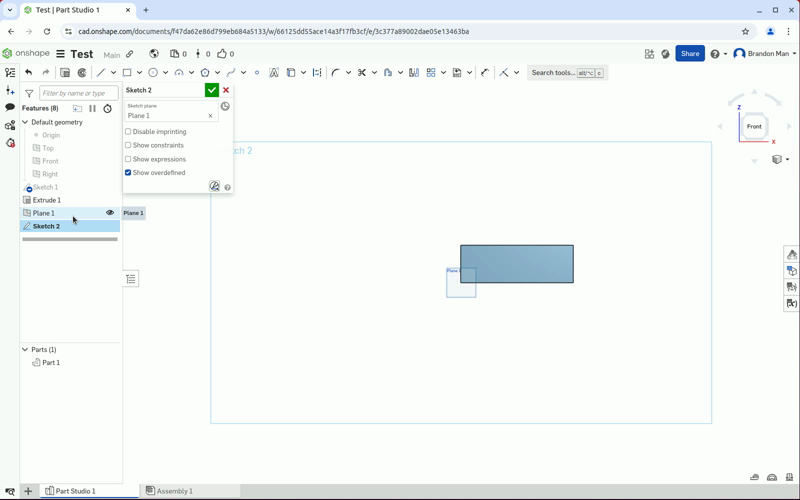
mouse_move(73, 352)
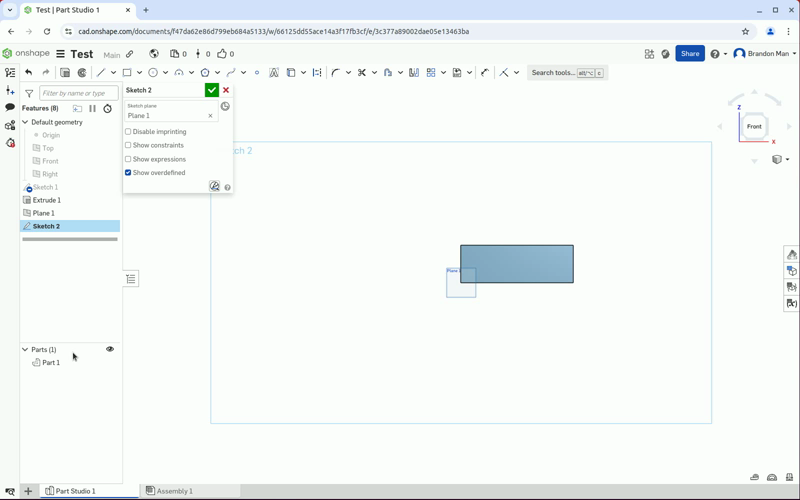
key(y)
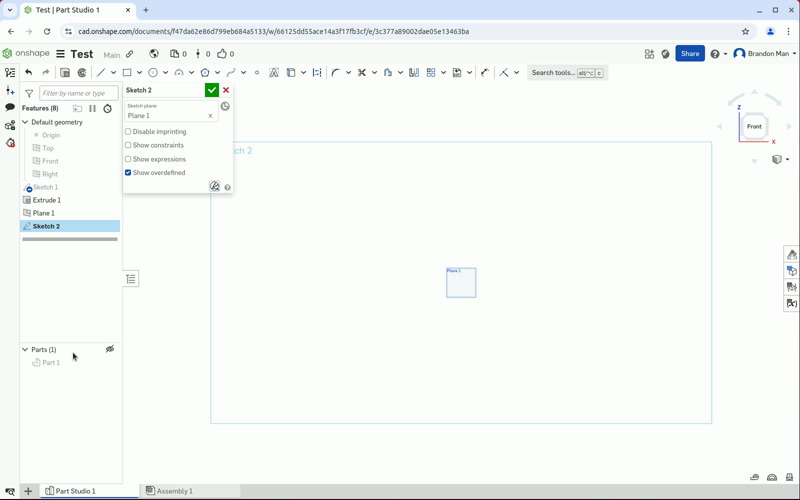
key(l)
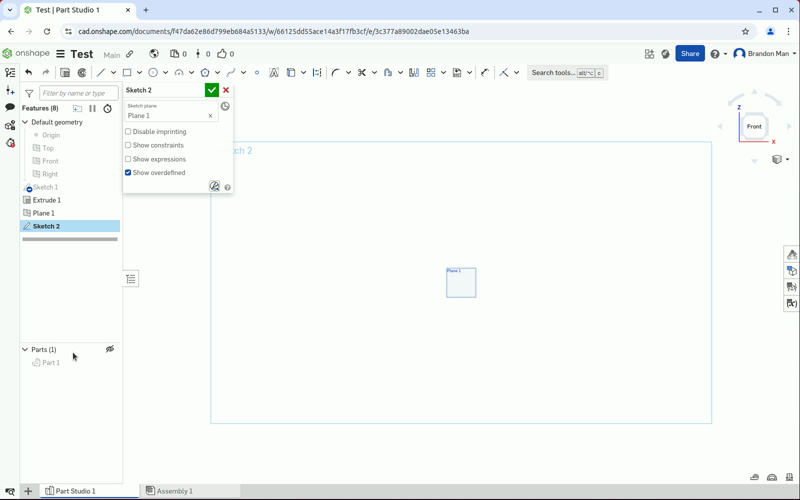
key_down(shift)
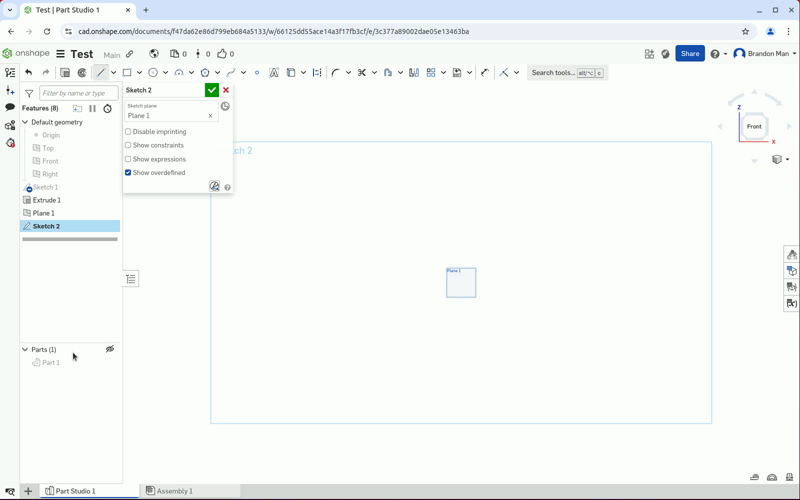
mouse_move(535, 264)
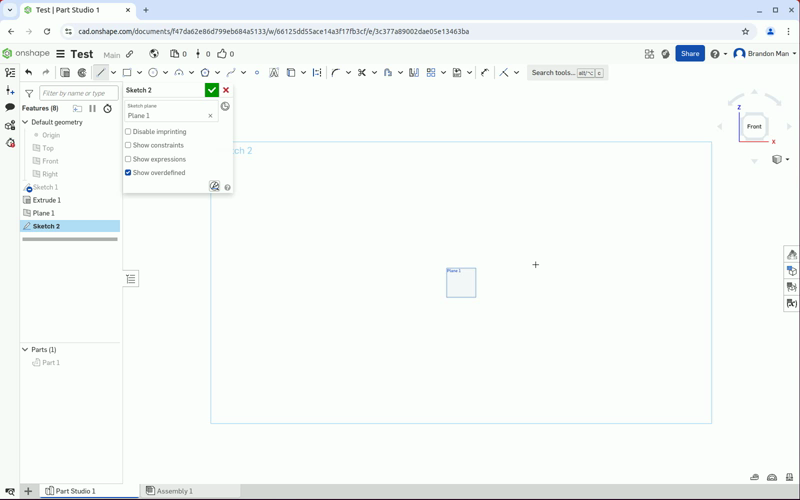
click(535, 264)
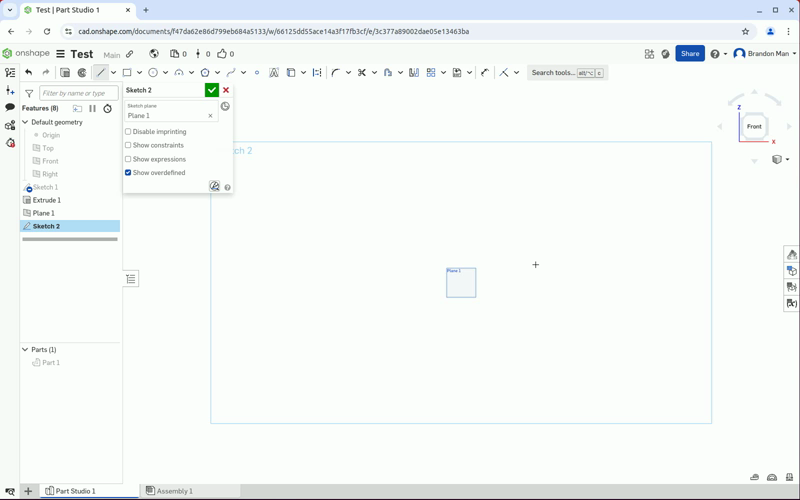
key_up(shift)
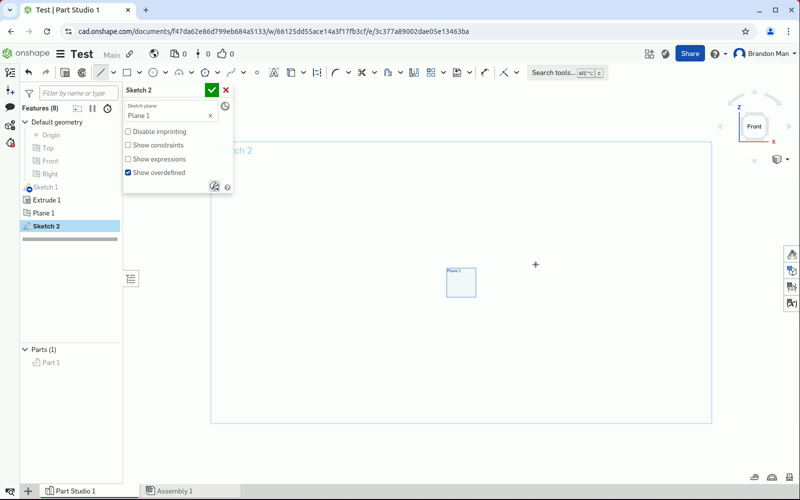
key_down(shift)
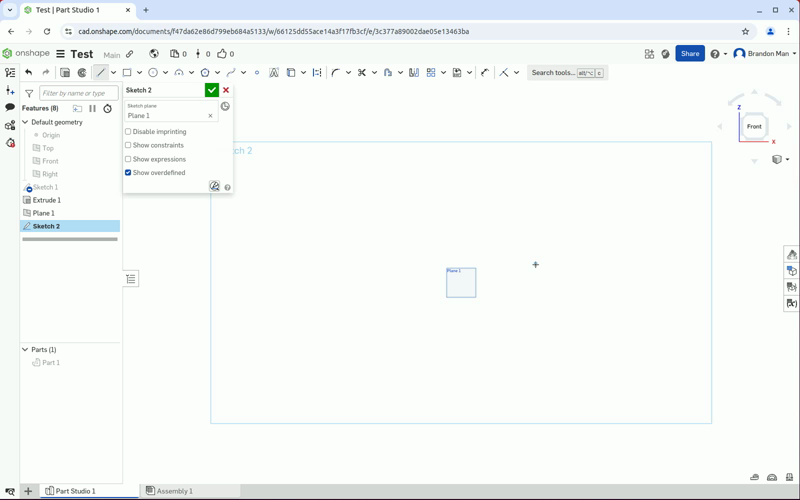
mouse_move(565, 264)
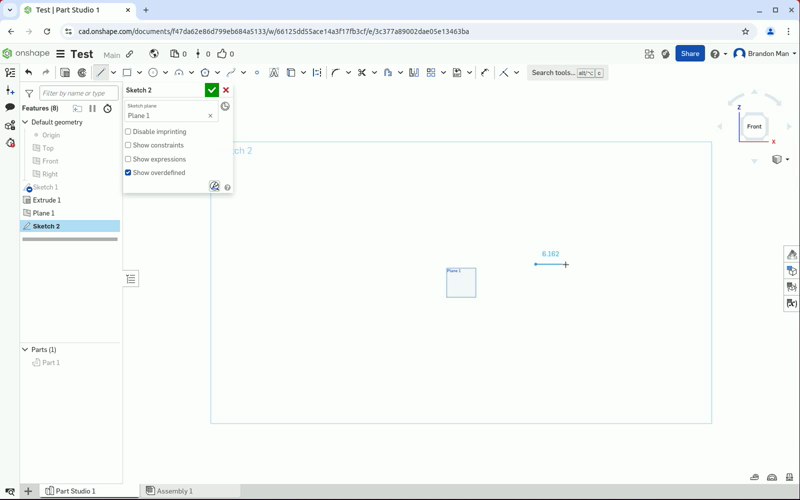
mouse_move(574, 264)
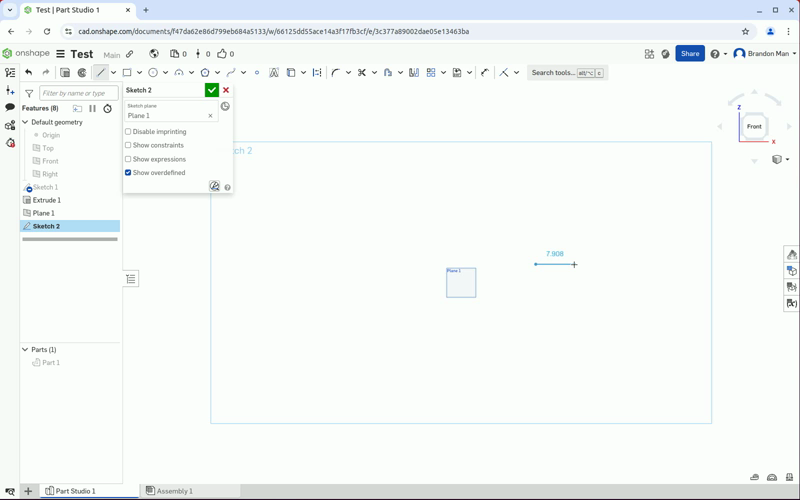
click(574, 264)
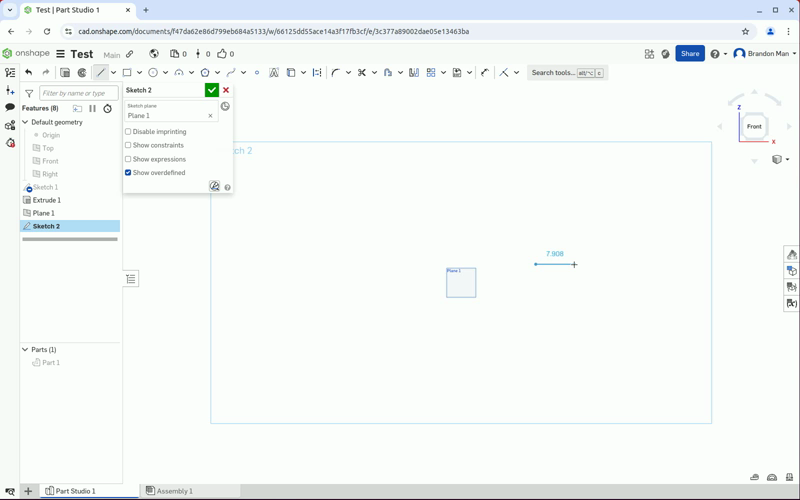
key_up(shift)
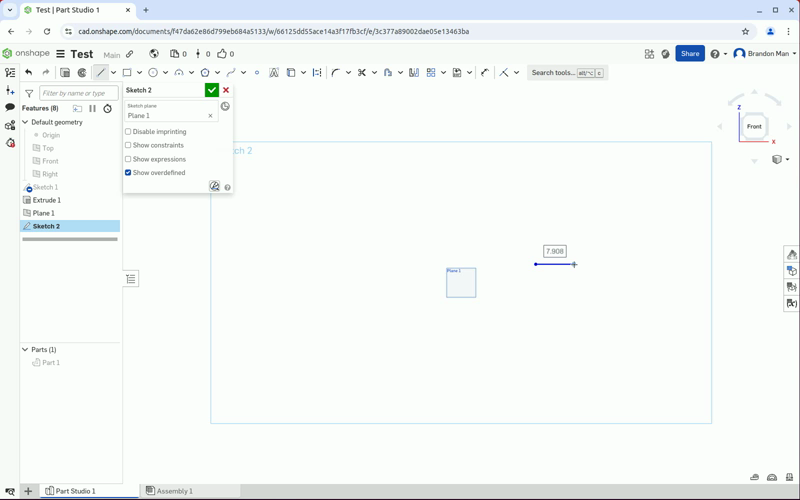
key_down(shift)
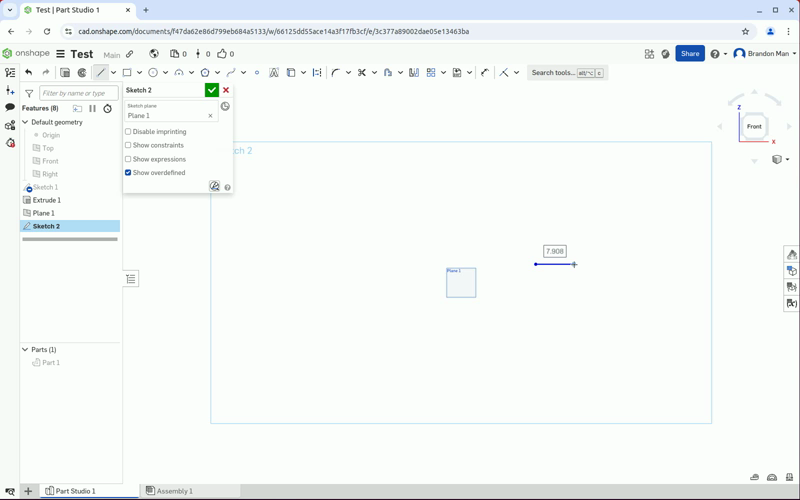
mouse_move(589, 264)
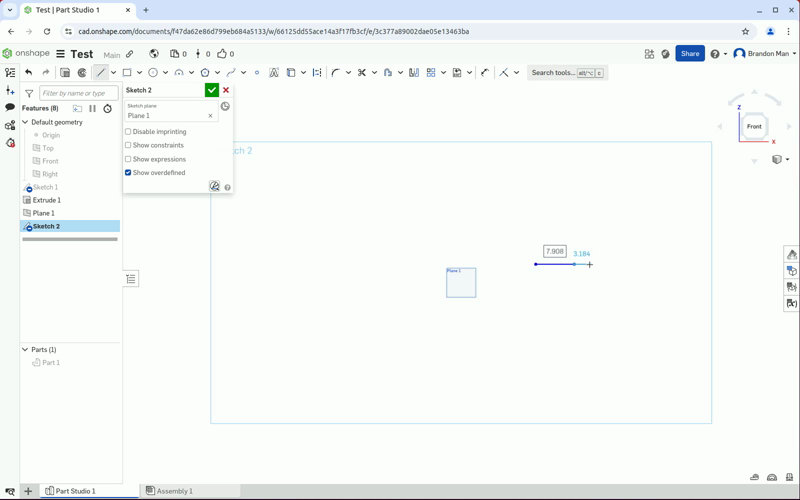
mouse_move(574, 244)
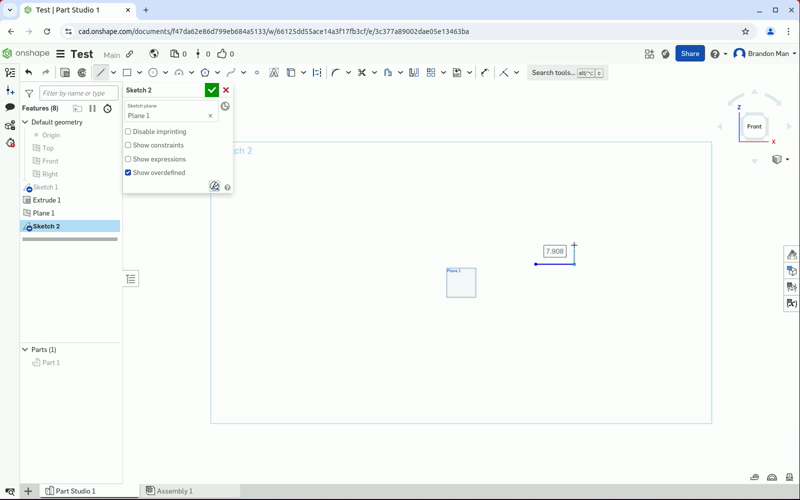
click(574, 244)
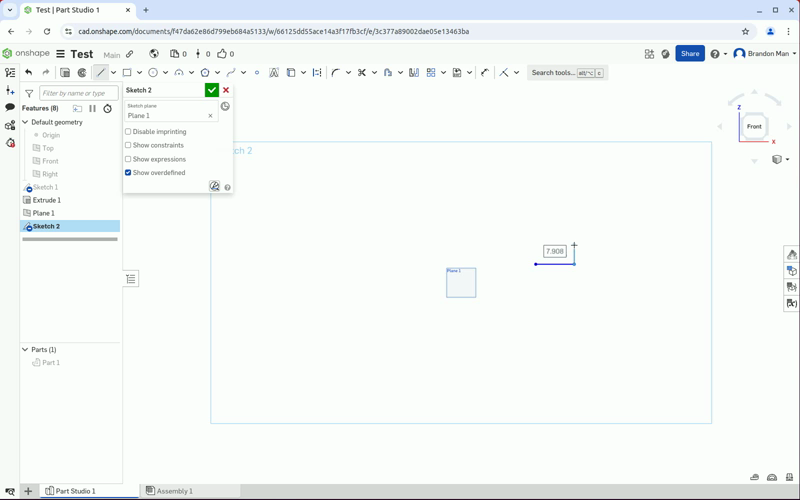
key_up(shift)
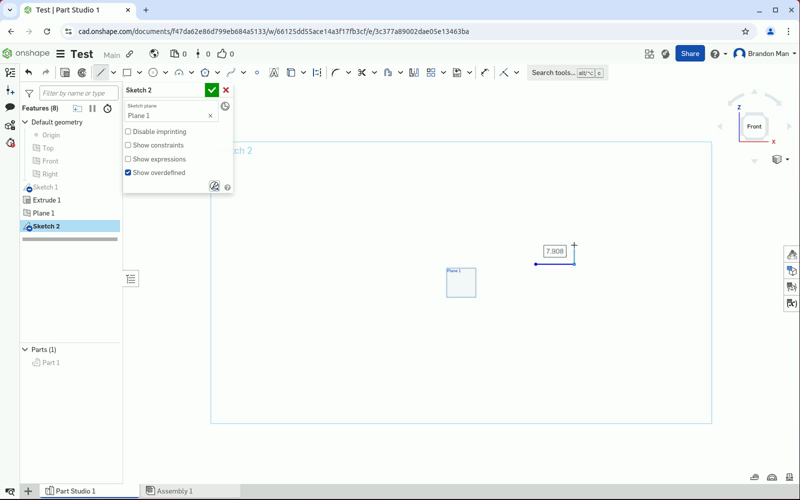
key_down(shift)
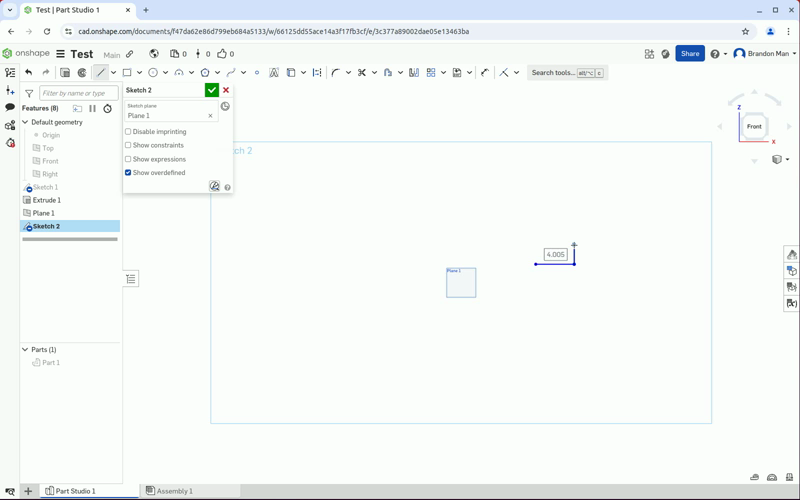
mouse_move(589, 244)
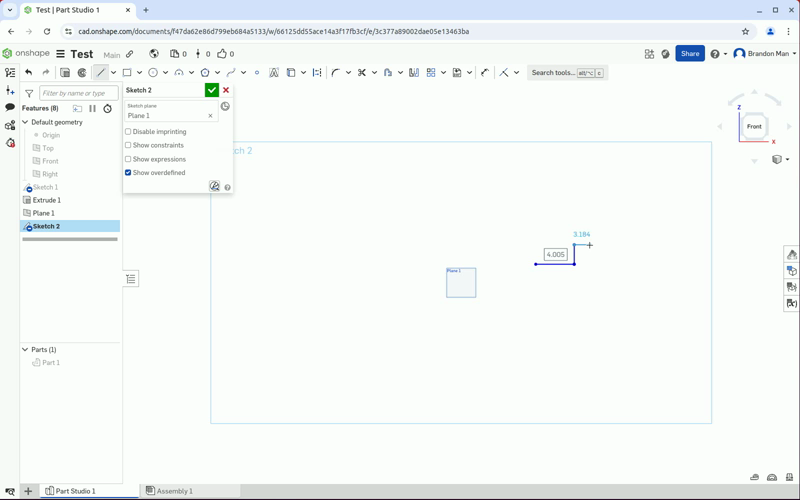
mouse_move(535, 244)
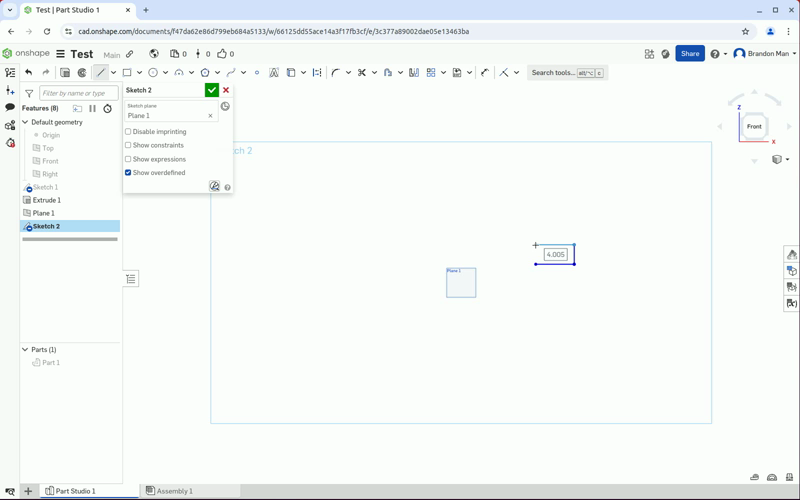
click(535, 244)
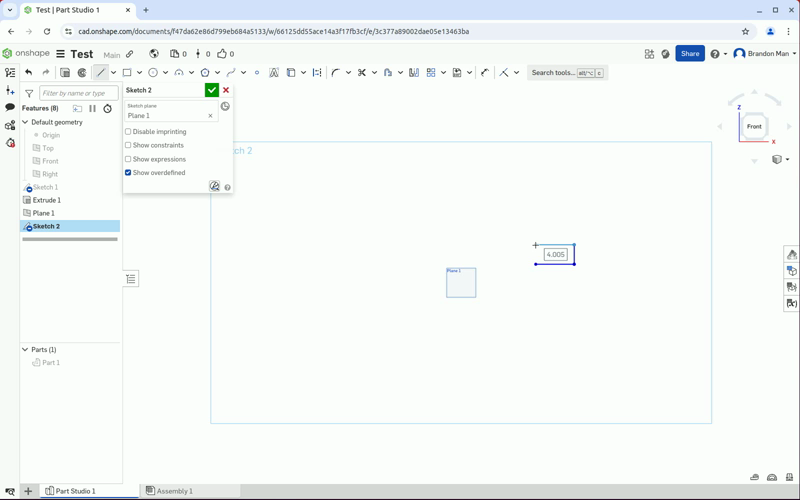
key_up(shift)
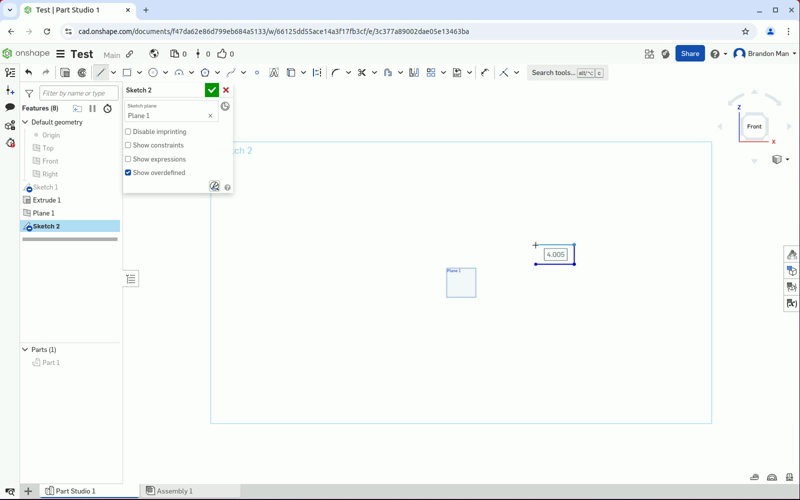
mouse_move(565, 244)
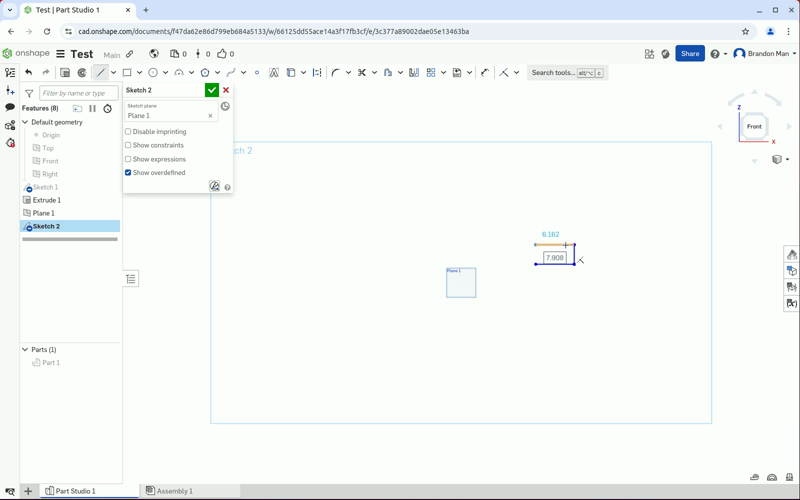
key_down(shift)
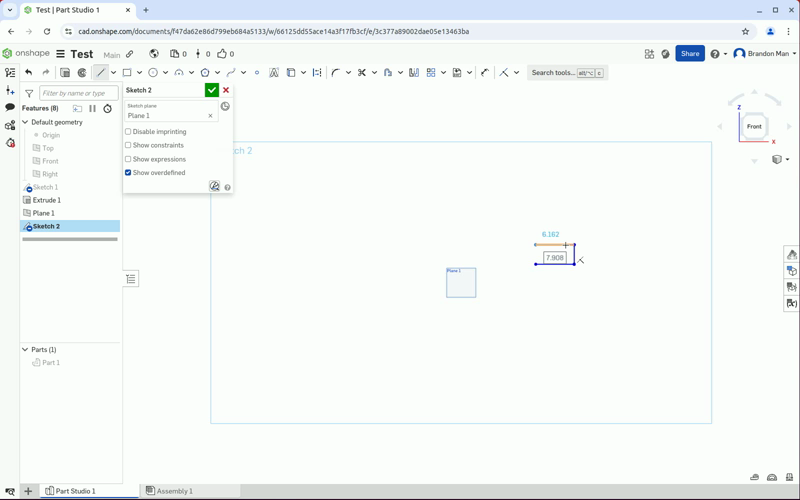
mouse_move(535, 264)
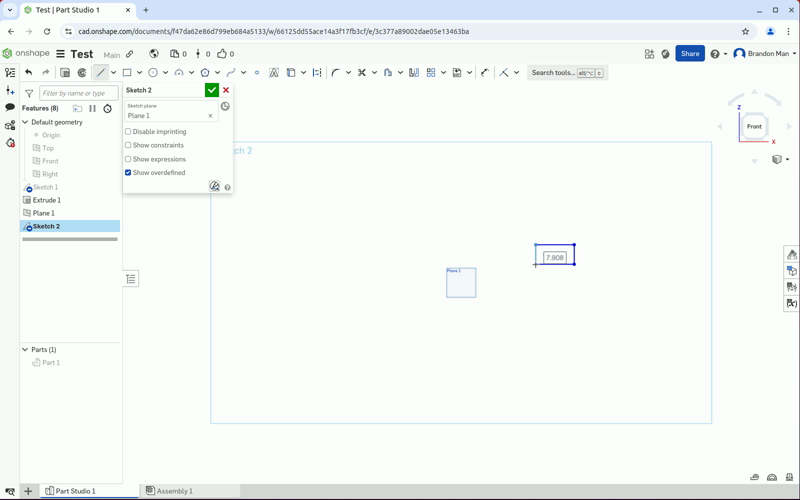
key_up(shift)
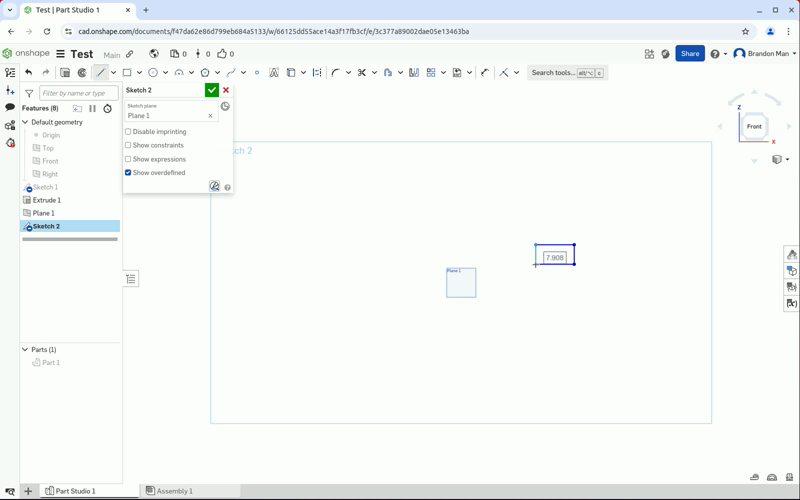
click(535, 264)
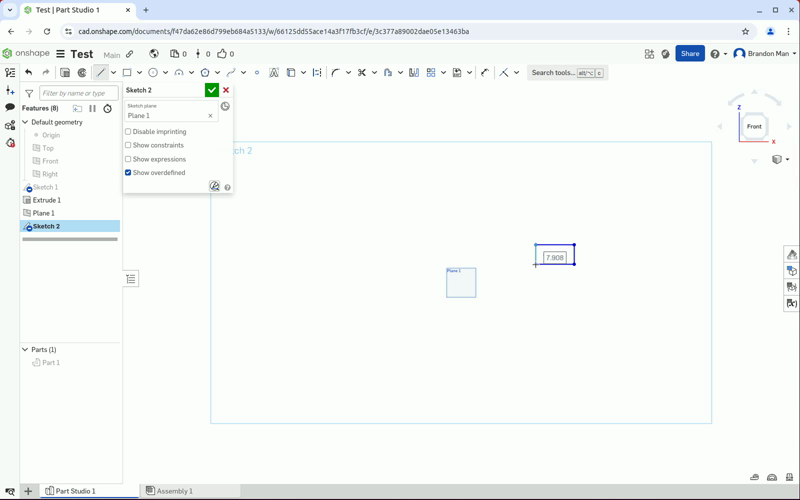
key(esc)
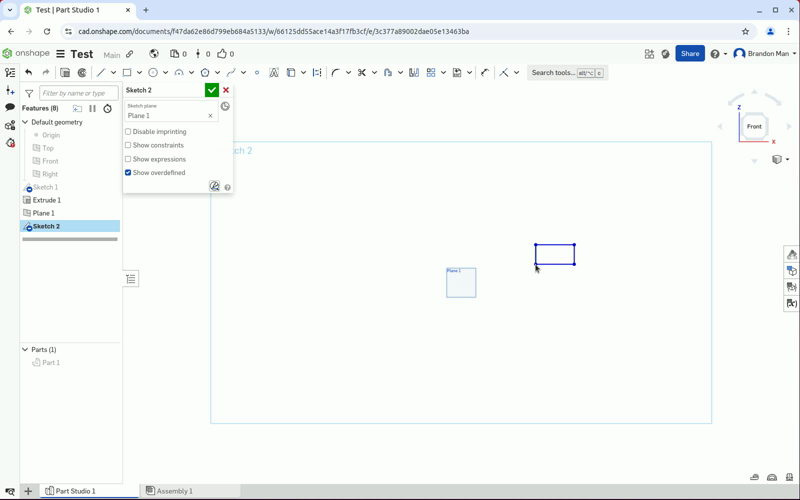
mouse_move(552, 255)
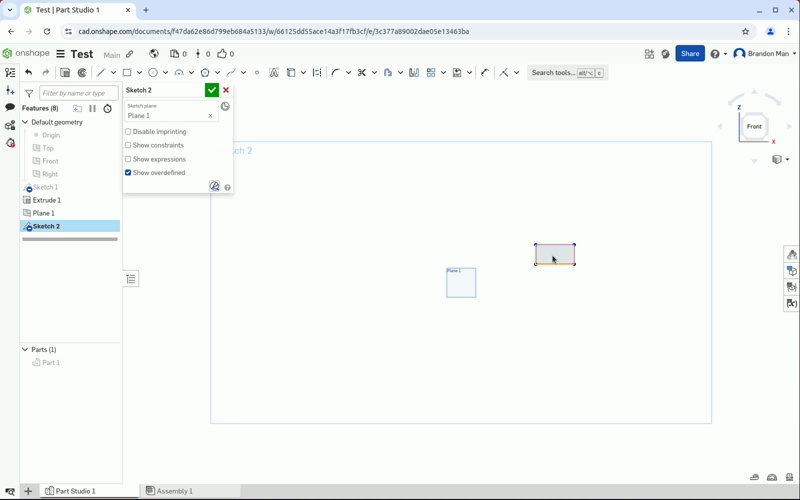
scroll(6)
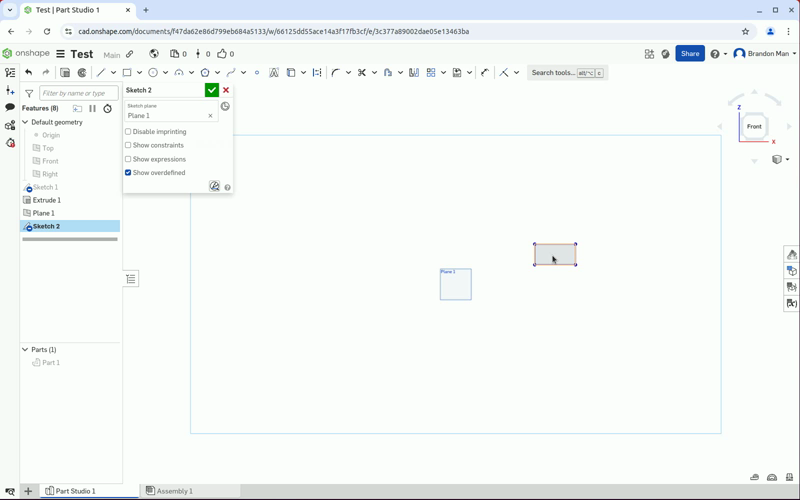
scroll(6)
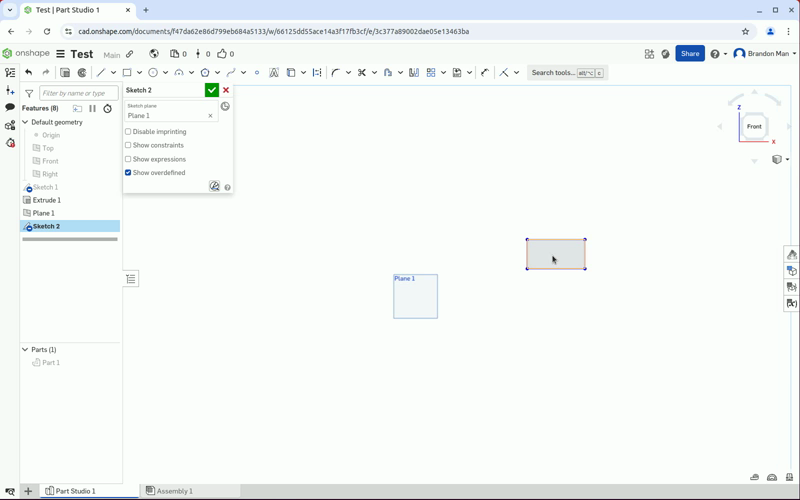
scroll(6)
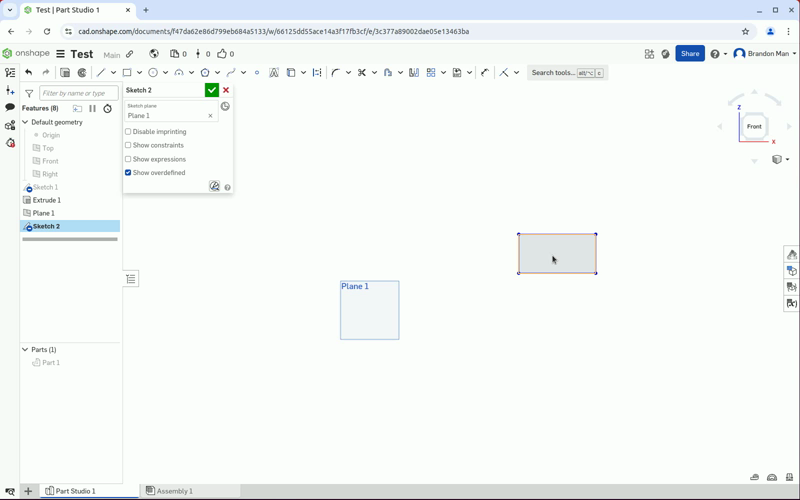
scroll(6)
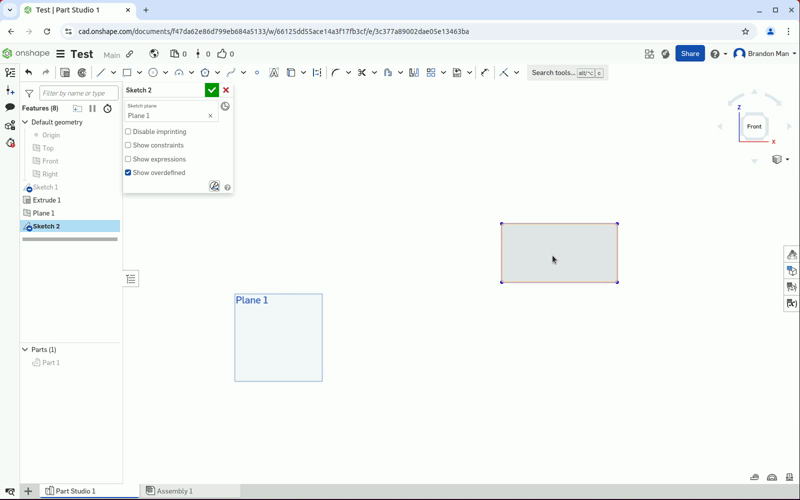
scroll(6)
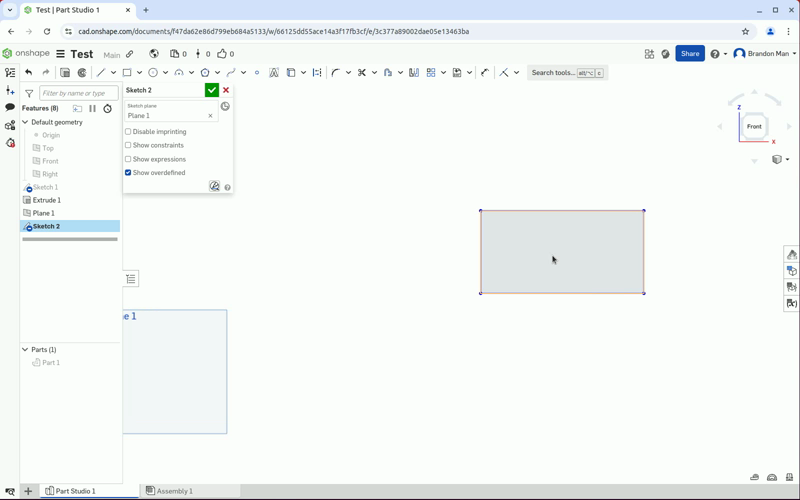
scroll(6)
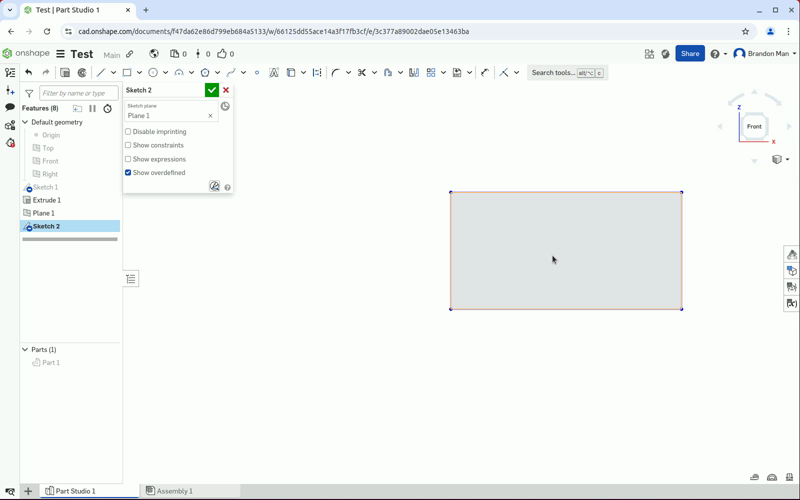
scroll(6)
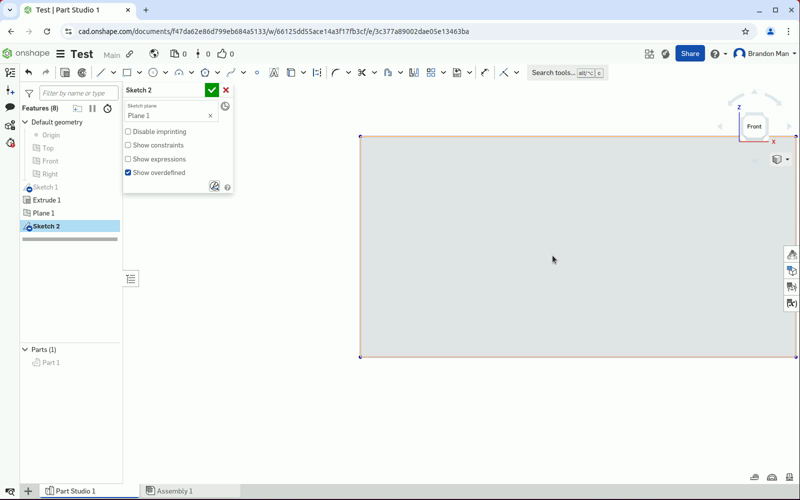
click(552, 255)
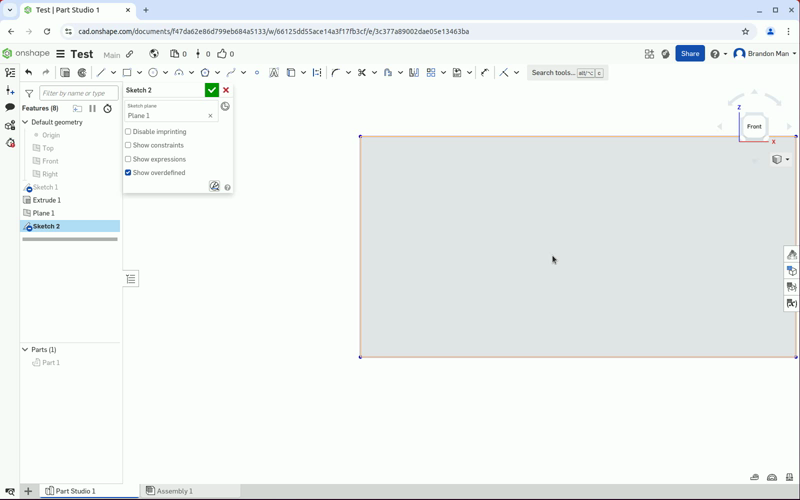
scroll(-6)
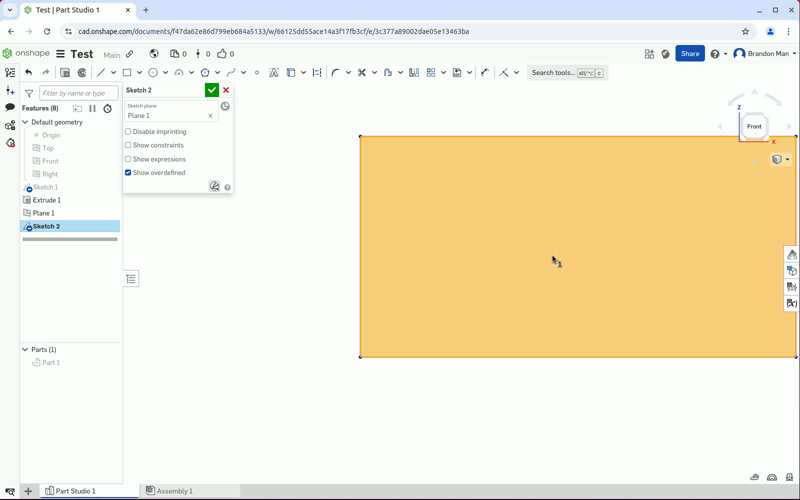
scroll(-6)
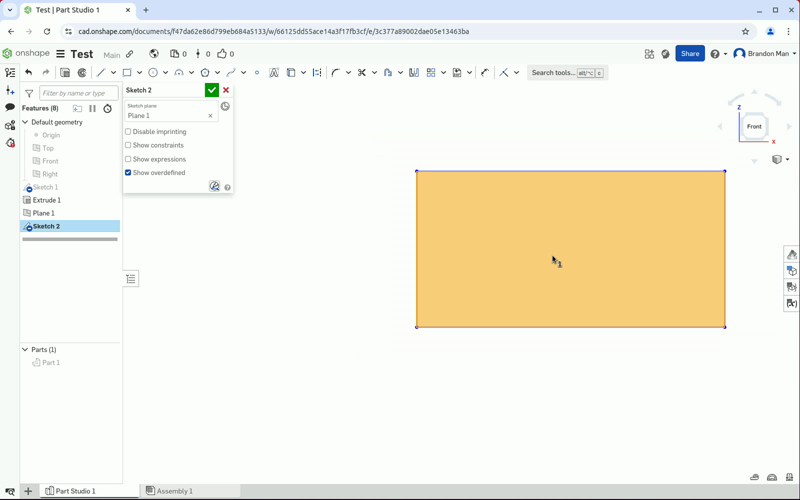
scroll(-6)
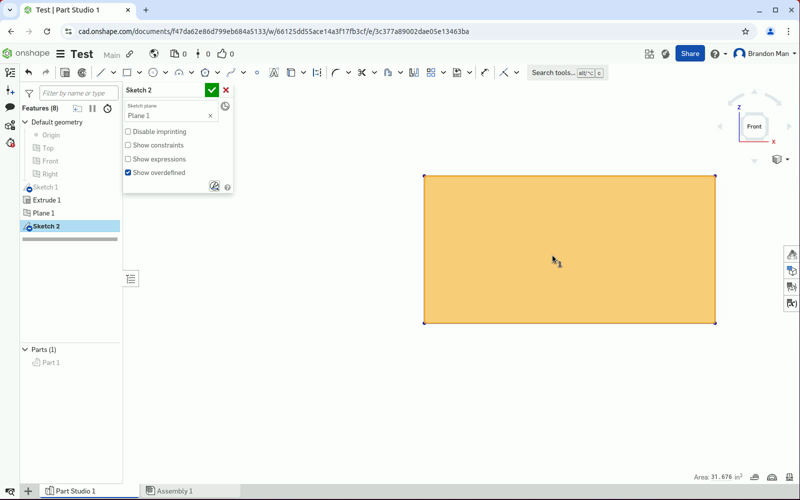
scroll(-6)
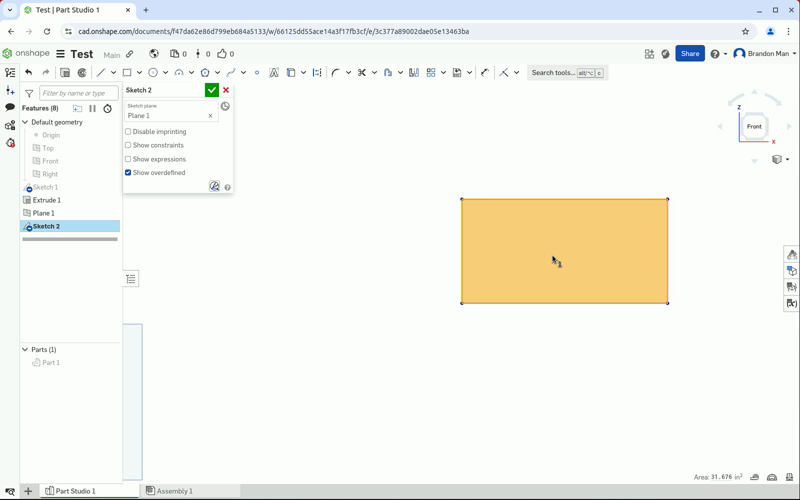
scroll(-6)
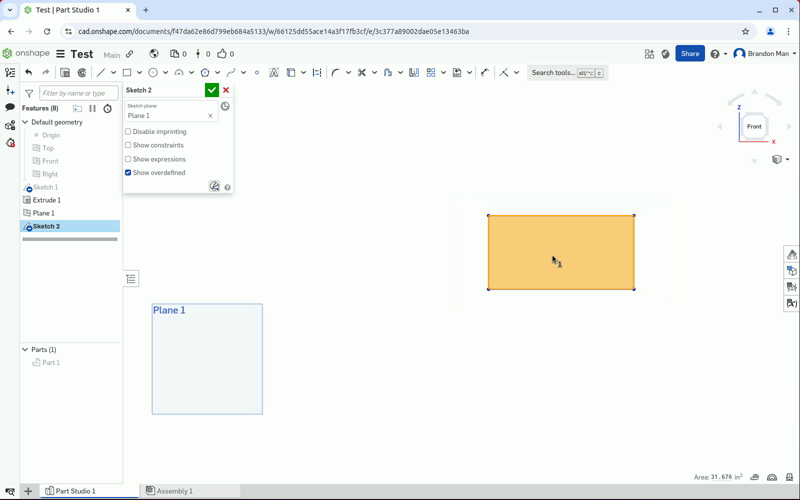
scroll(-6)
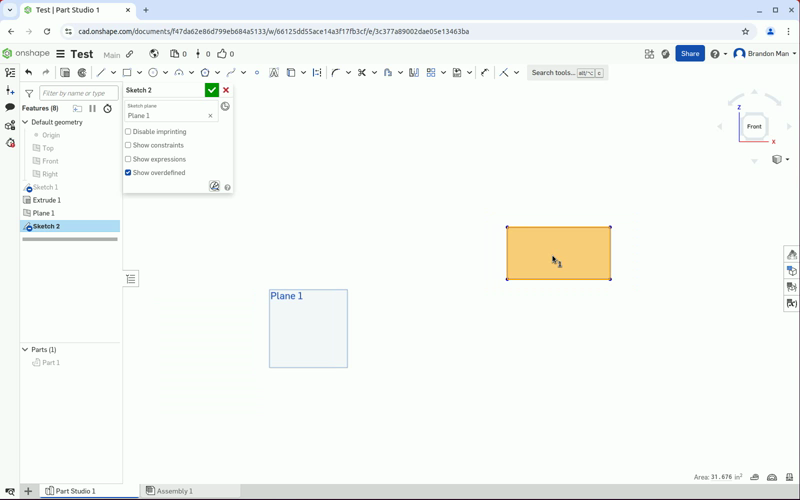
scroll(-6)
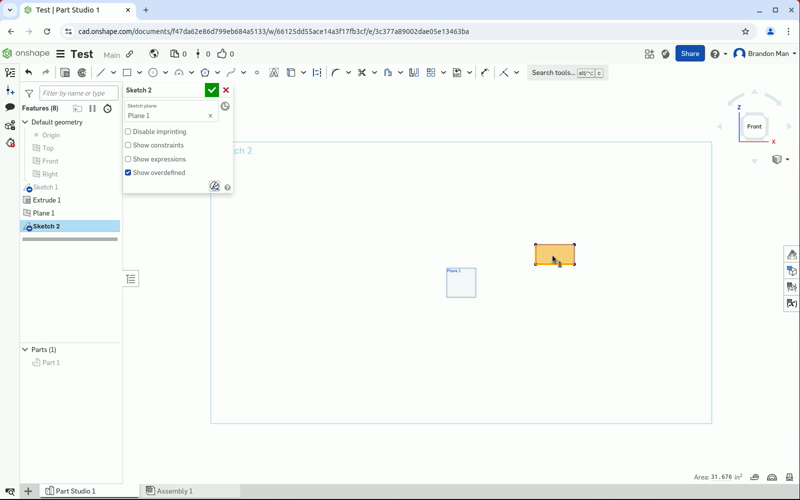
mouse_move(73, 352)
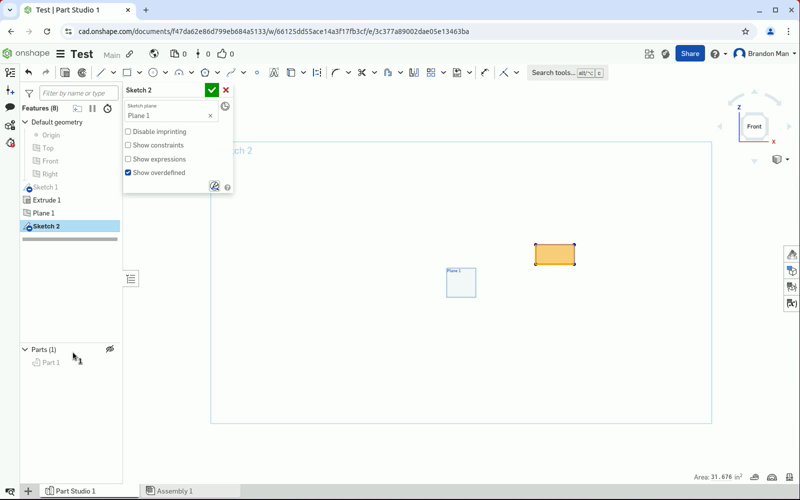
key(shift+y)
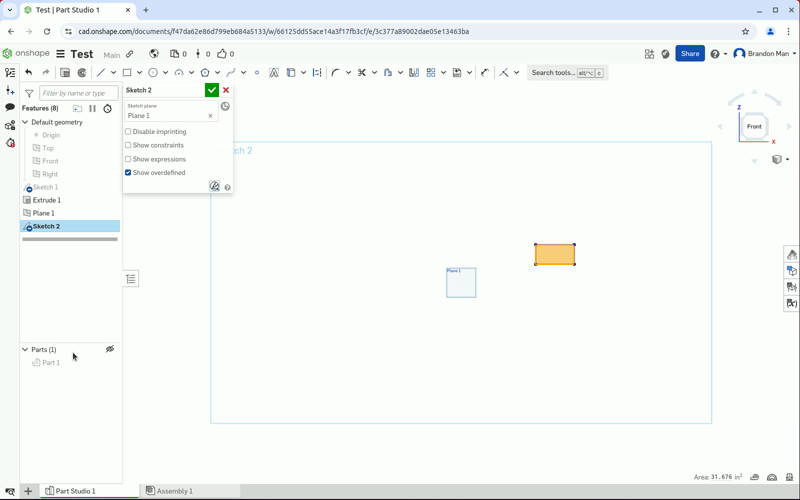
key(shift+e)
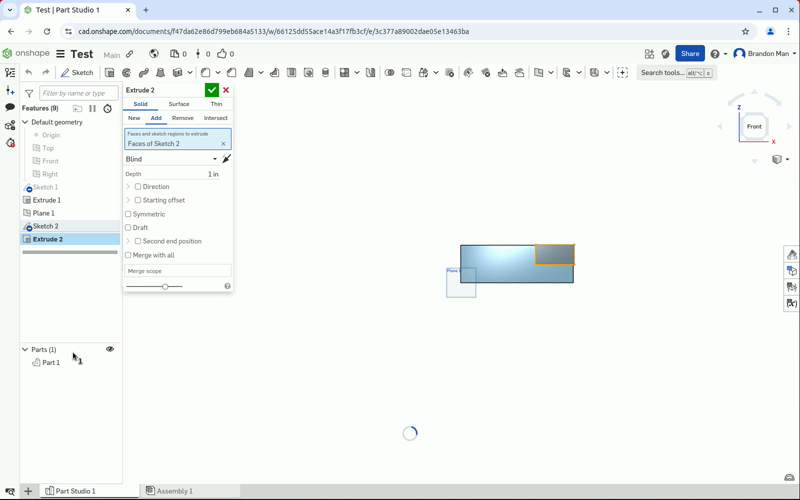
mouse_move(143, 106)
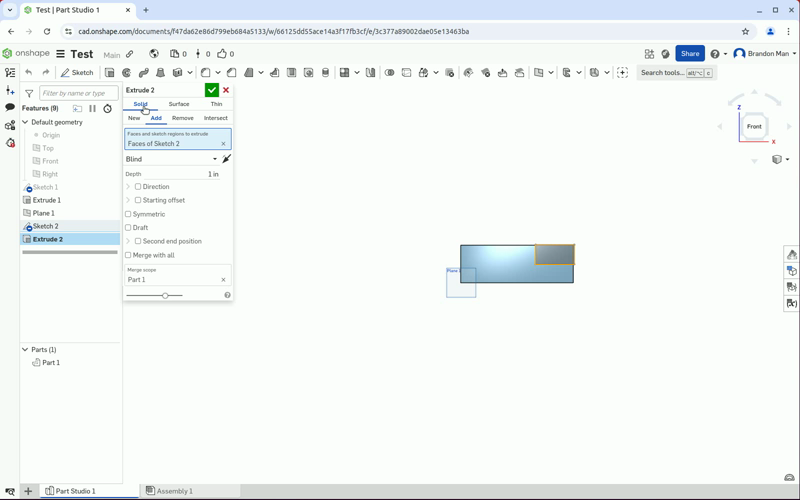
click(143, 106)
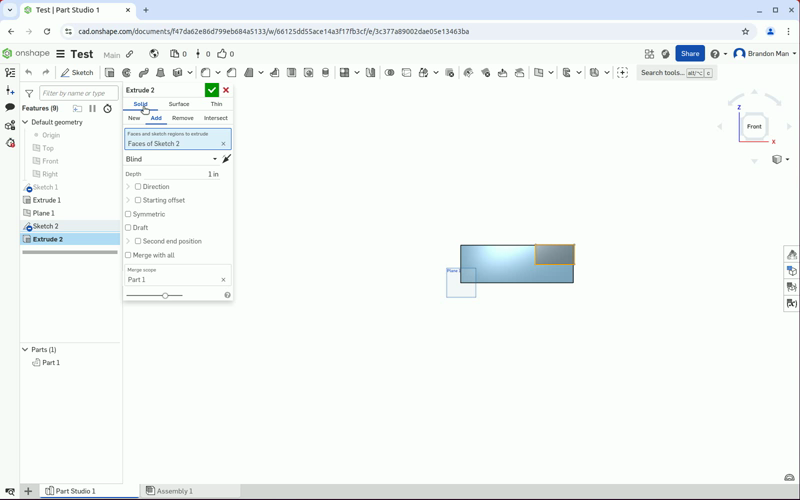
mouse_move(186, 120)
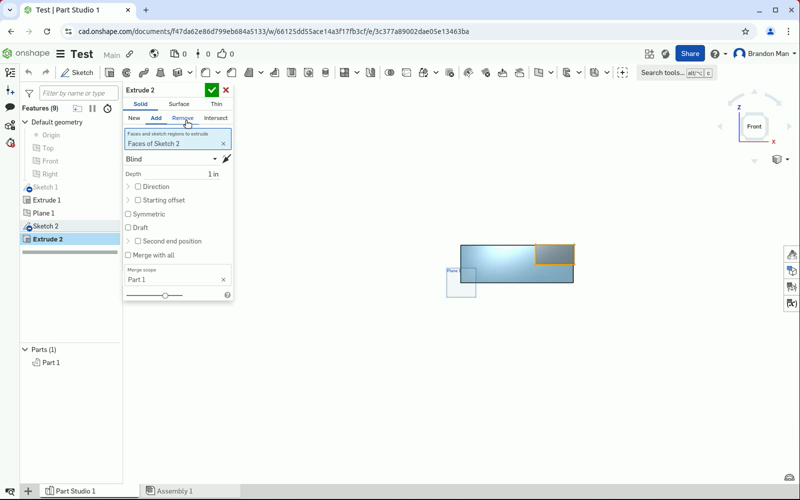
click(186, 120)
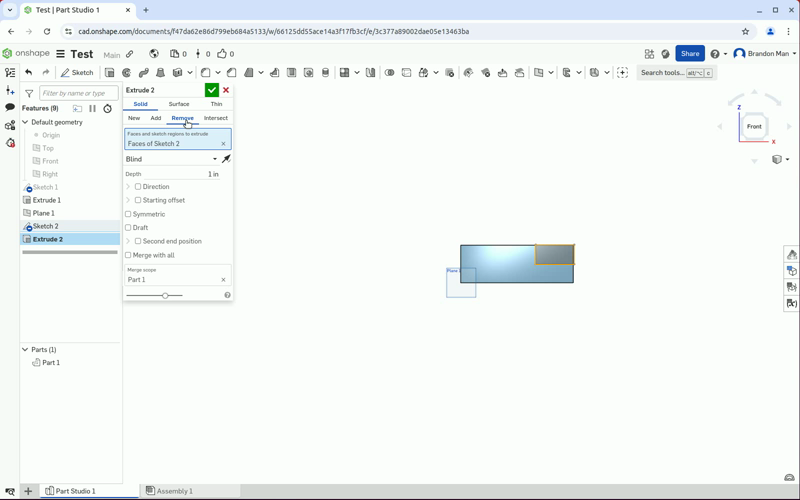
key(tab, 4)
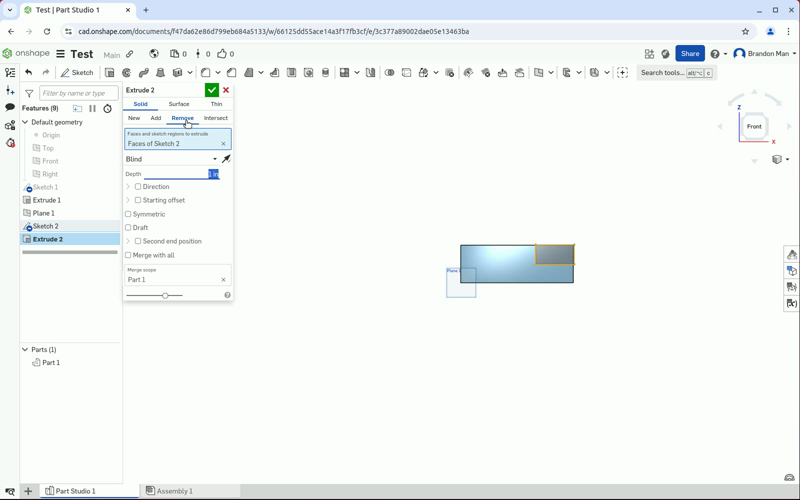
text(3.851)
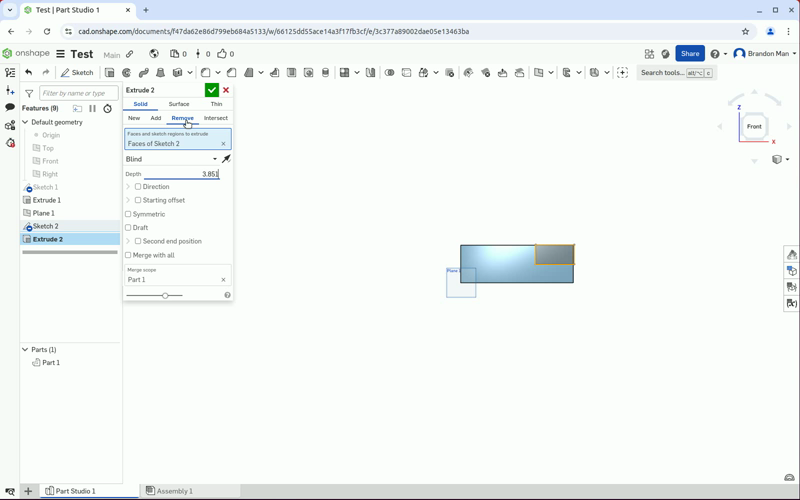
key(tab, 6)
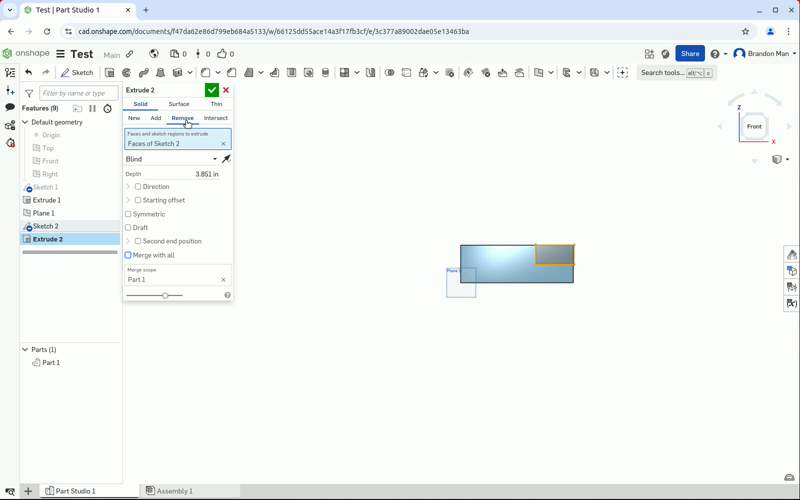
key(space)
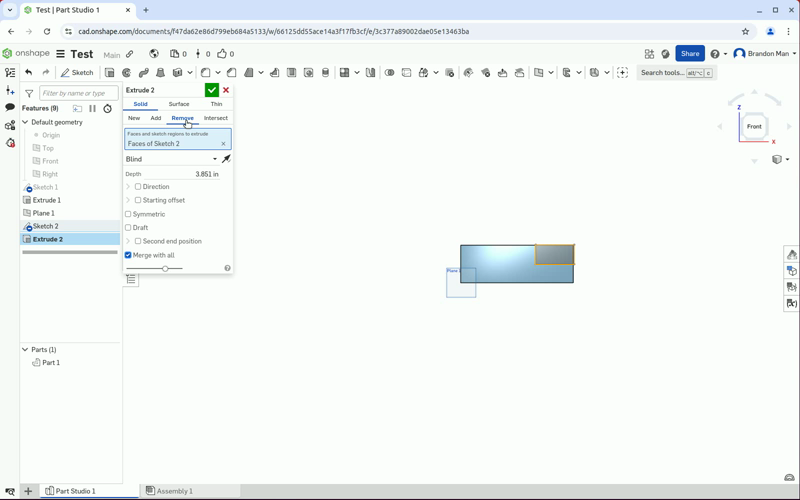
key(enter)
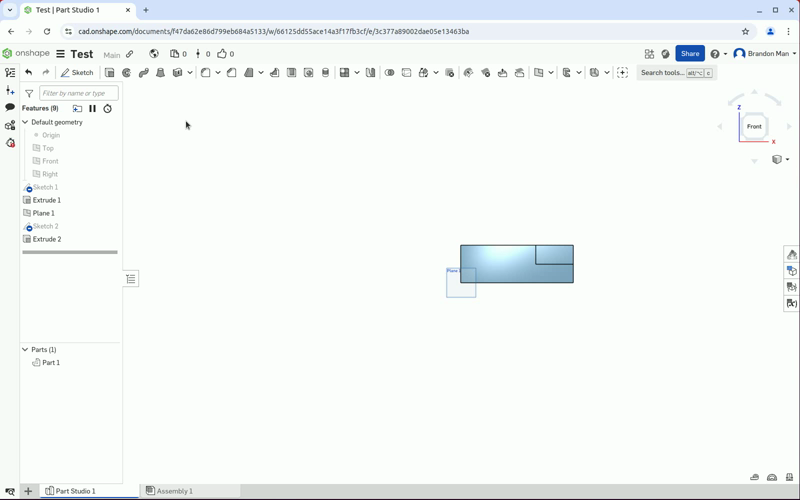
key(shift+h)
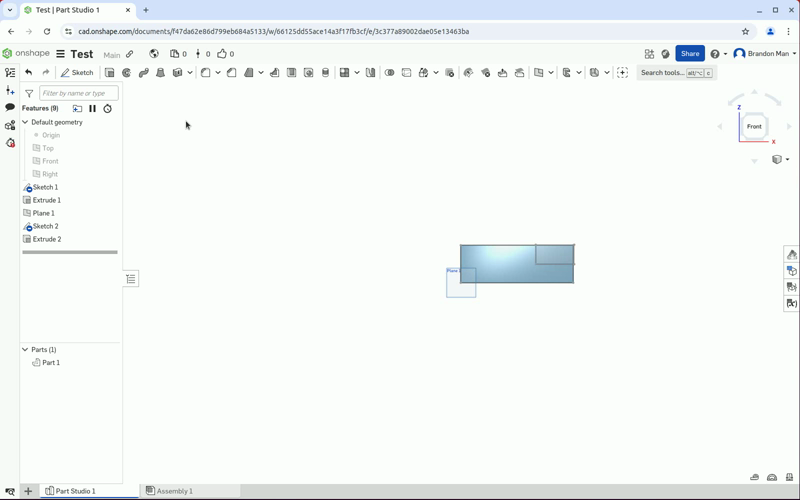
key(shift+h)
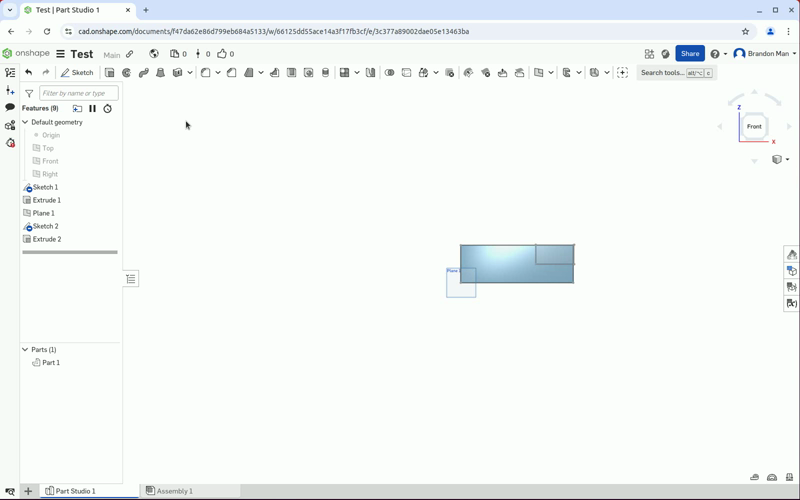
key(shift+7)
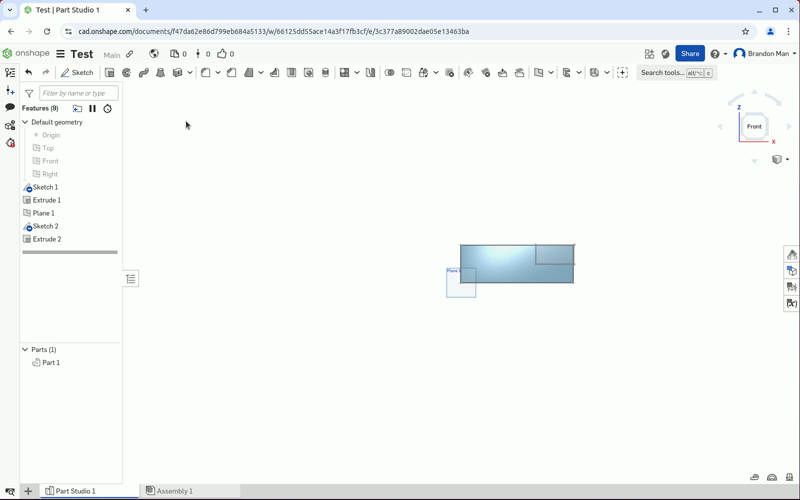
key(left, 2)
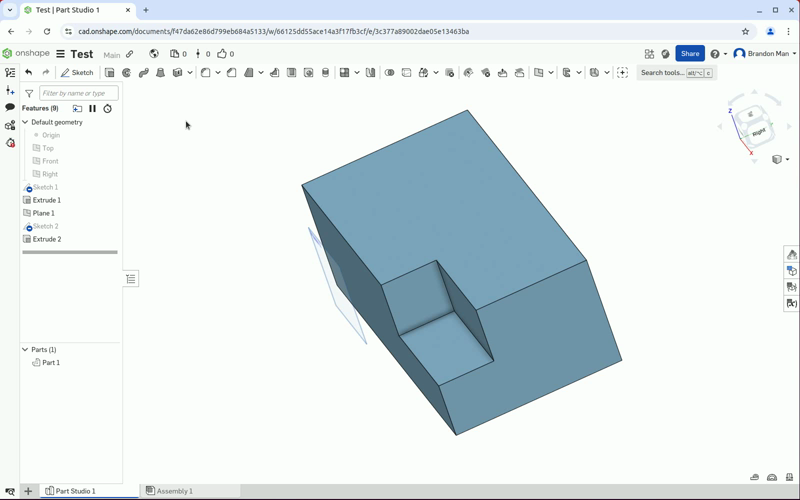
key(down, 2)
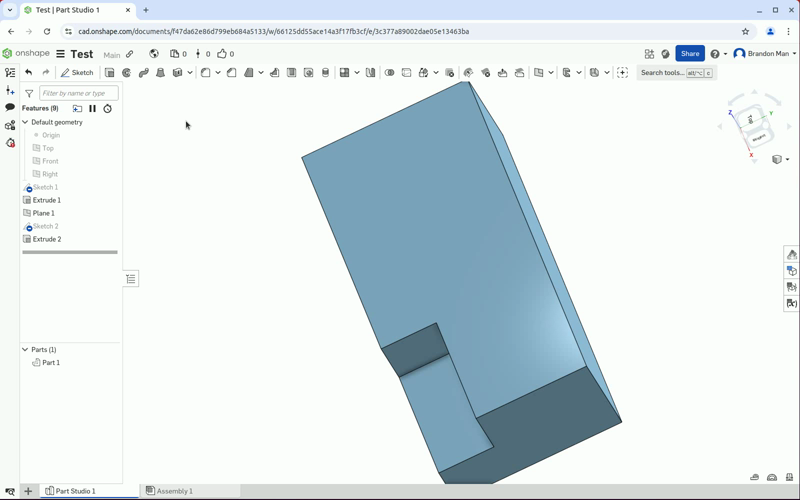
key(up, 2)
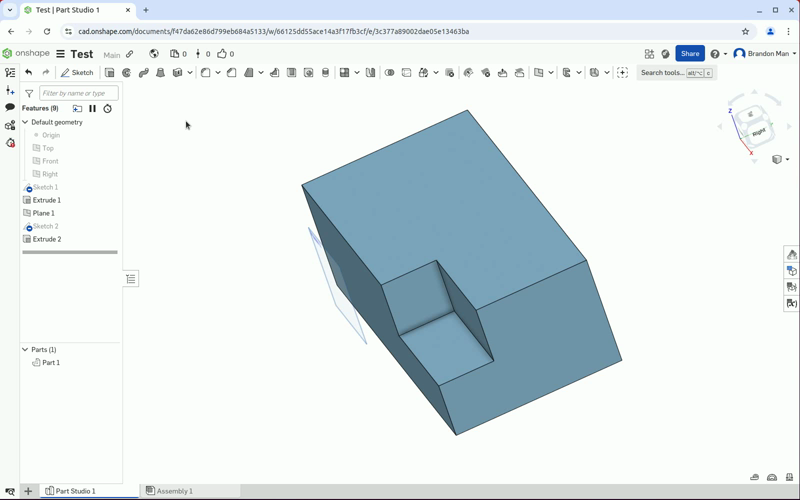
key(right, 2)
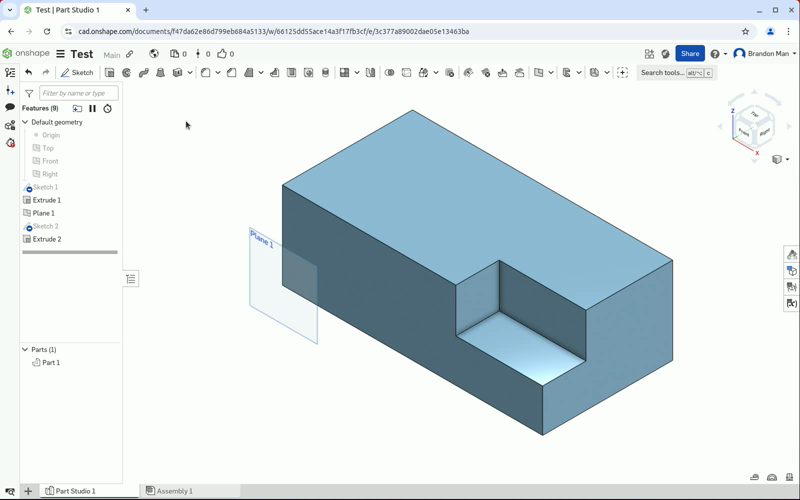
mouse_move(73, 189)
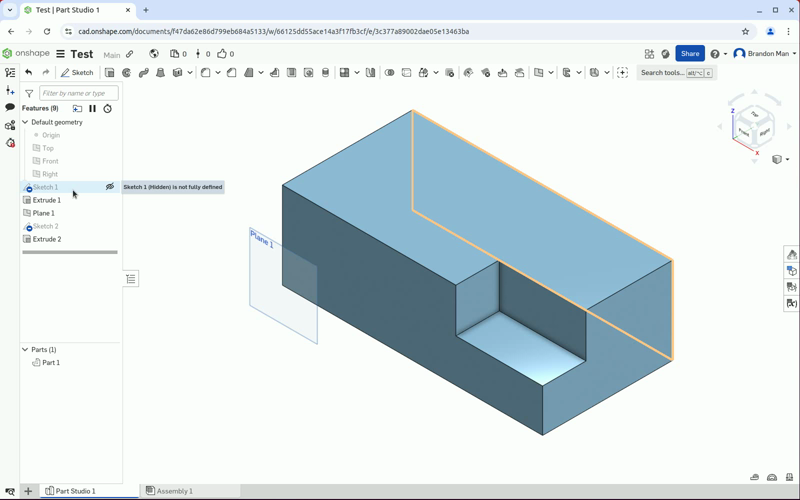
click(73, 189)